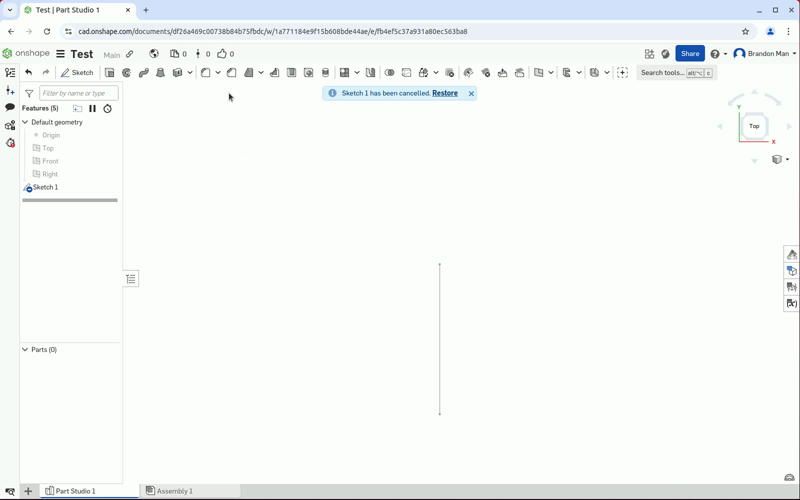
key(shift+h)
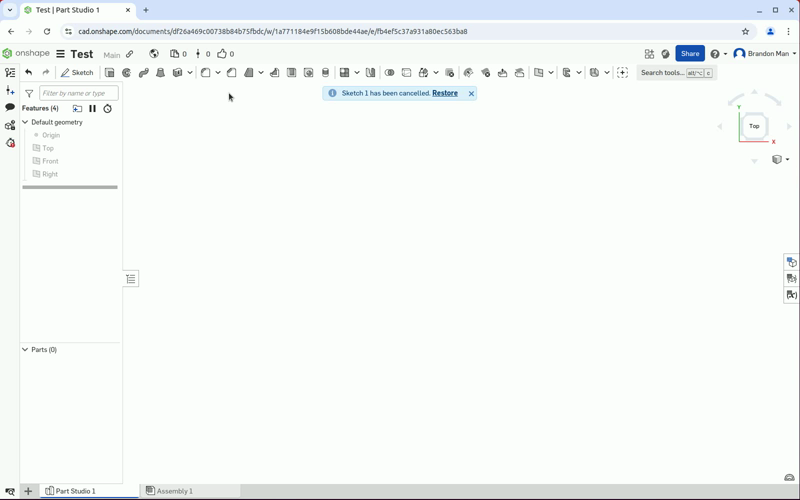
mouse_move(73, 352)
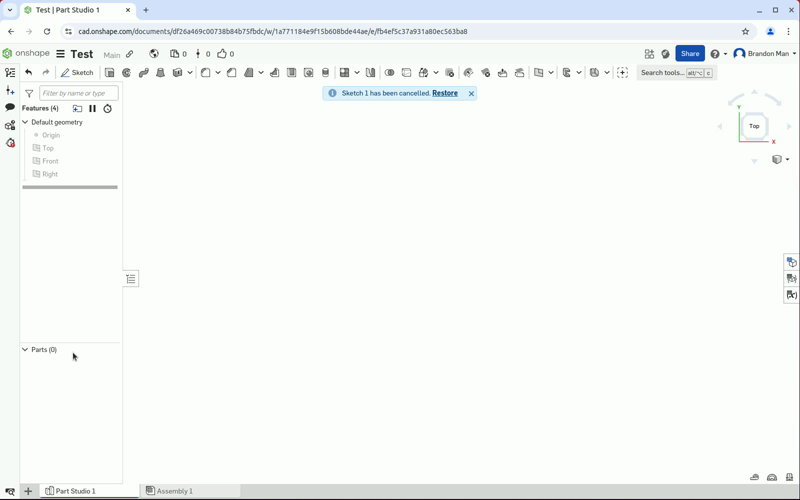
key(y)
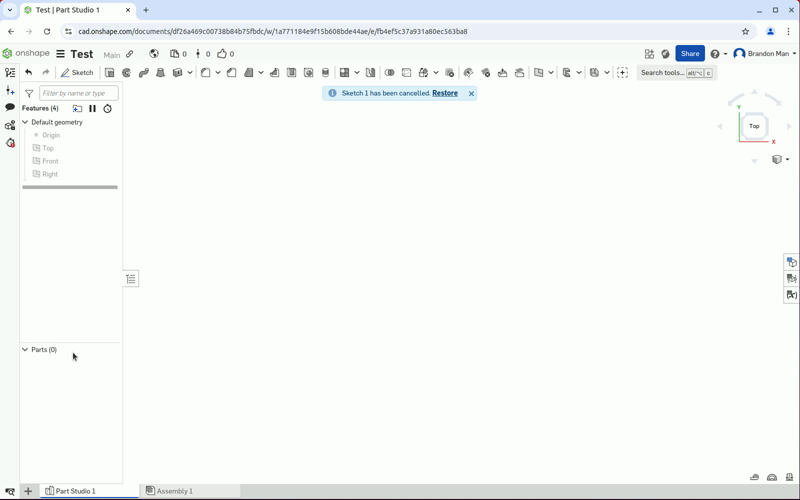
key(shift+p)
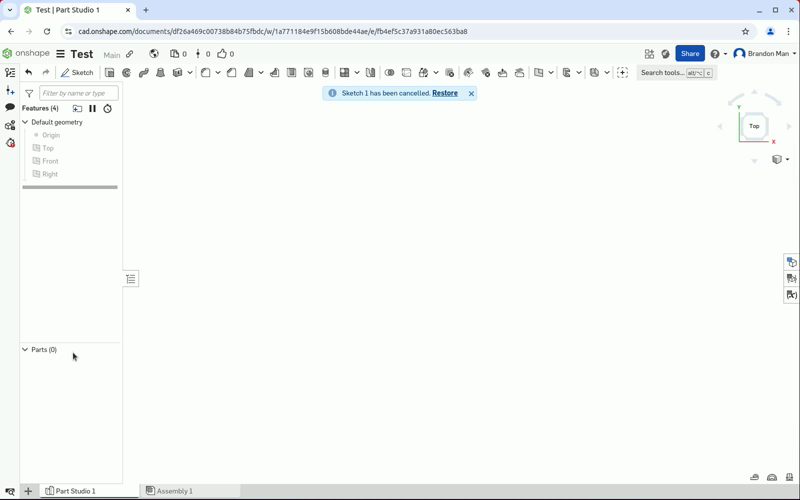
key(space)
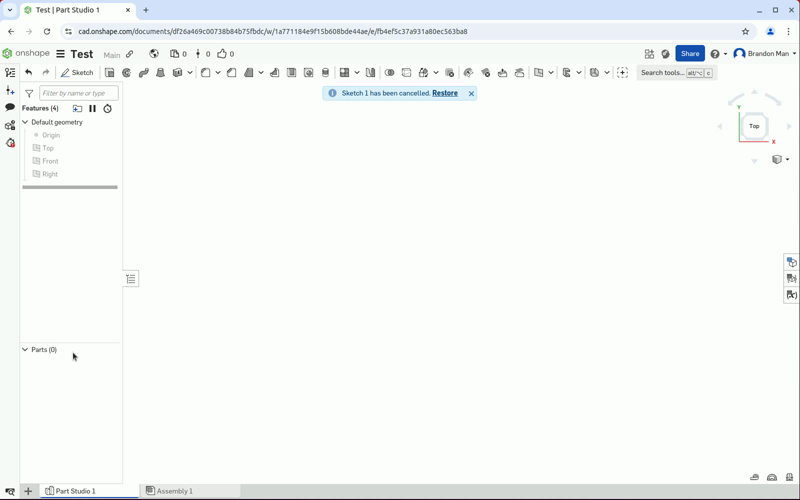
key_down(shift)
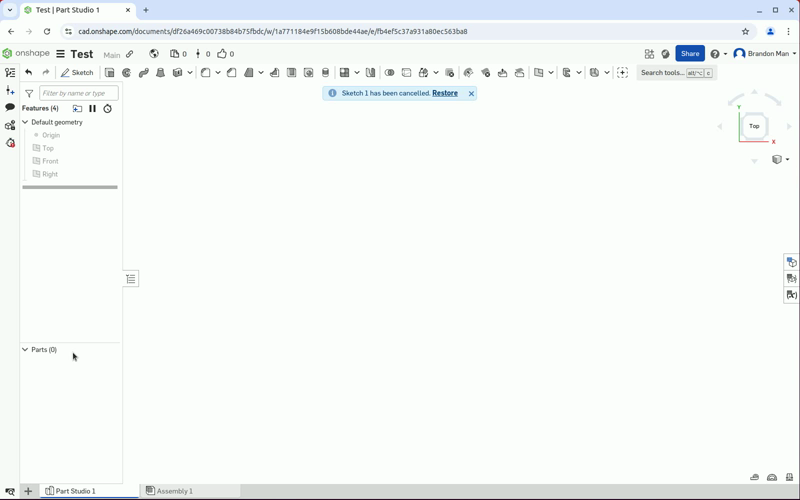
key(up)
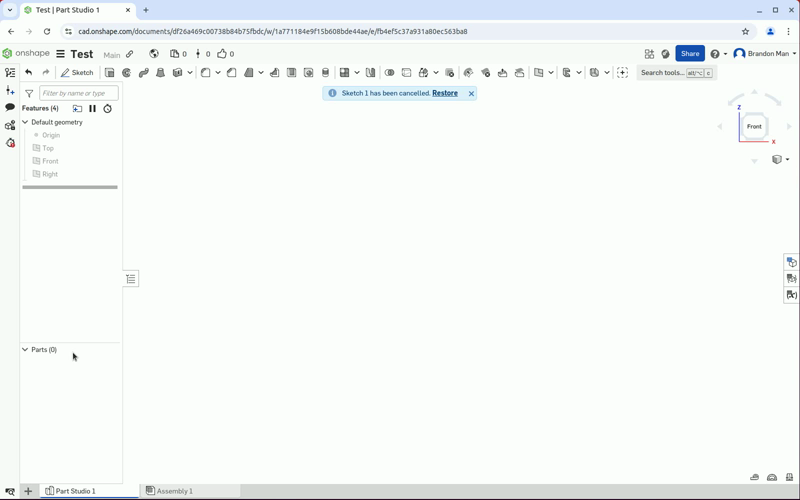
key_up(shift)
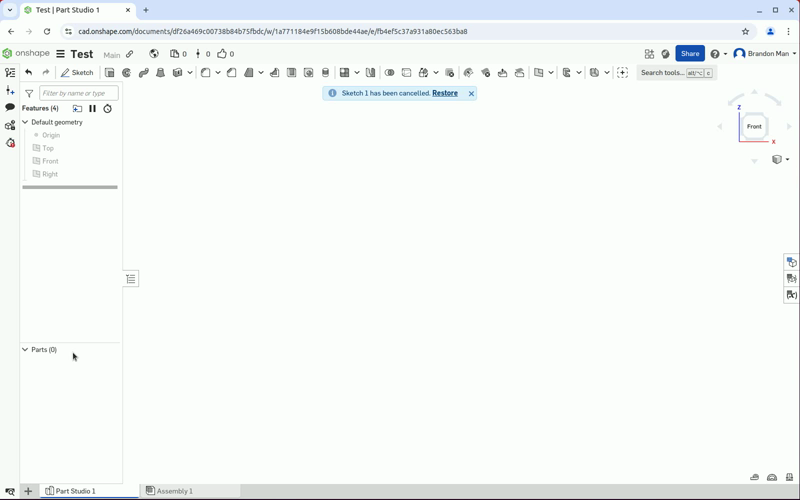
mouse_move(73, 352)
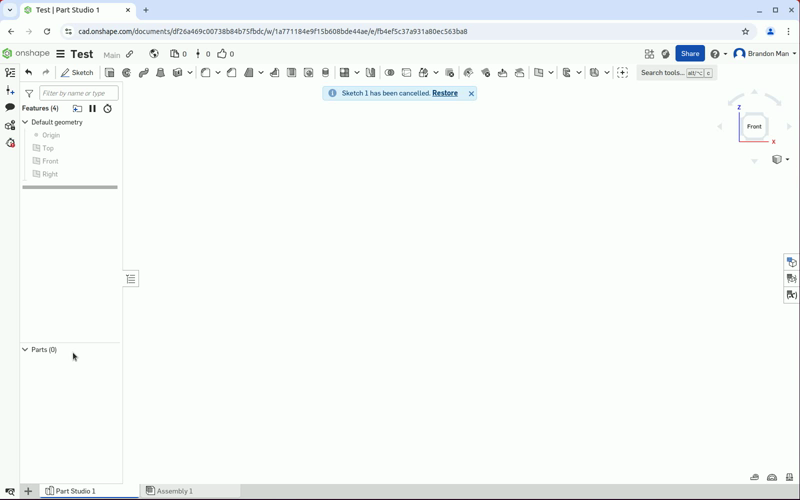
key(shift+y)
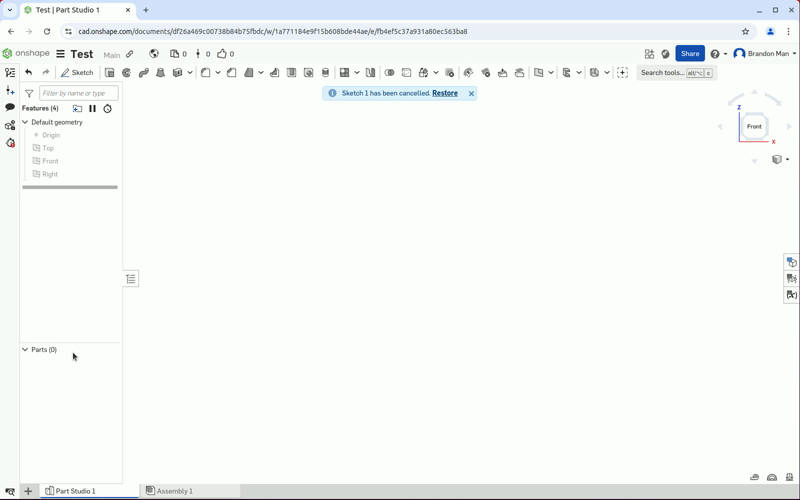
key(shift+s)
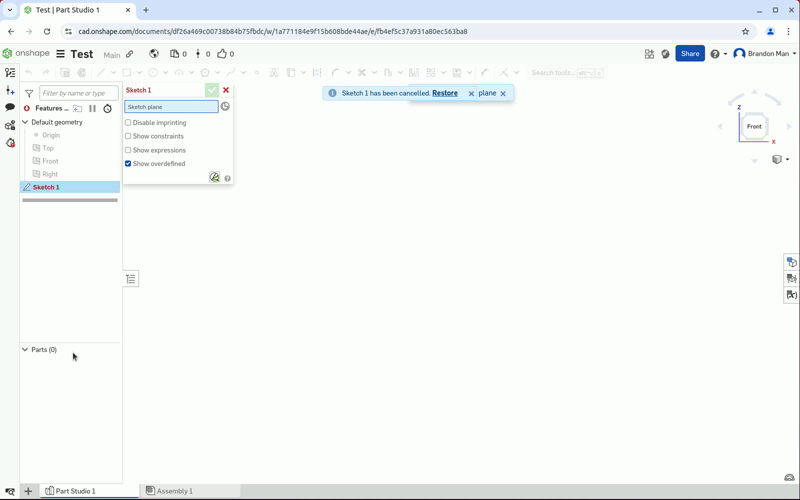
mouse_move(73, 163)
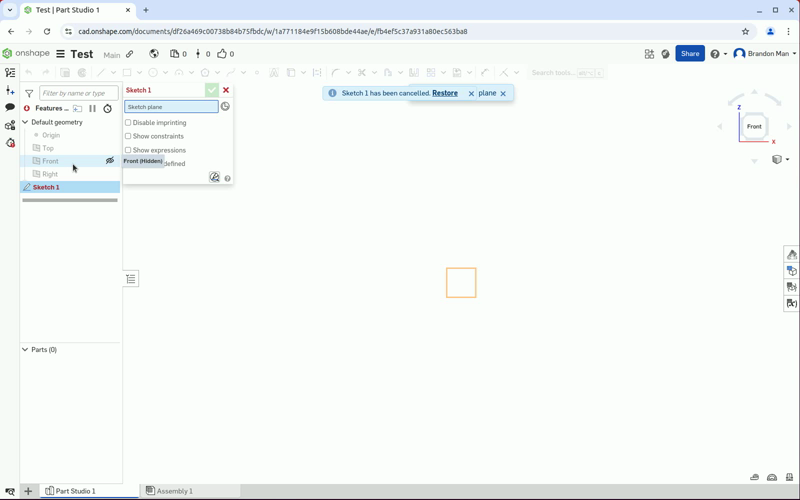
click(73, 163)
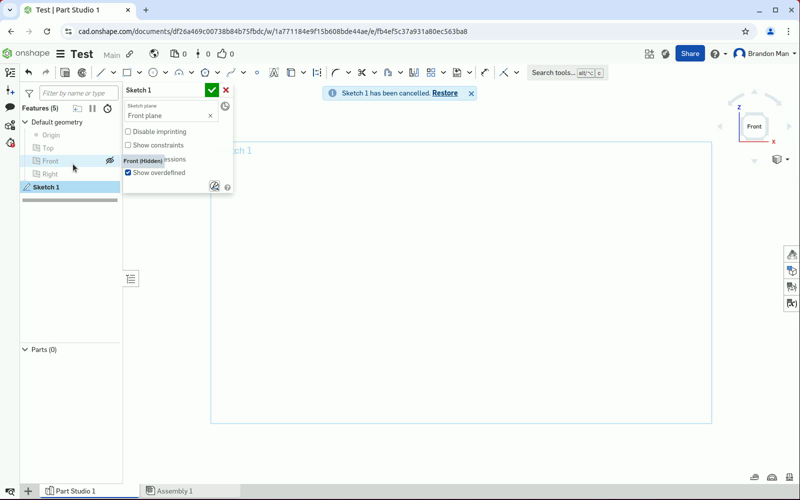
mouse_move(73, 352)
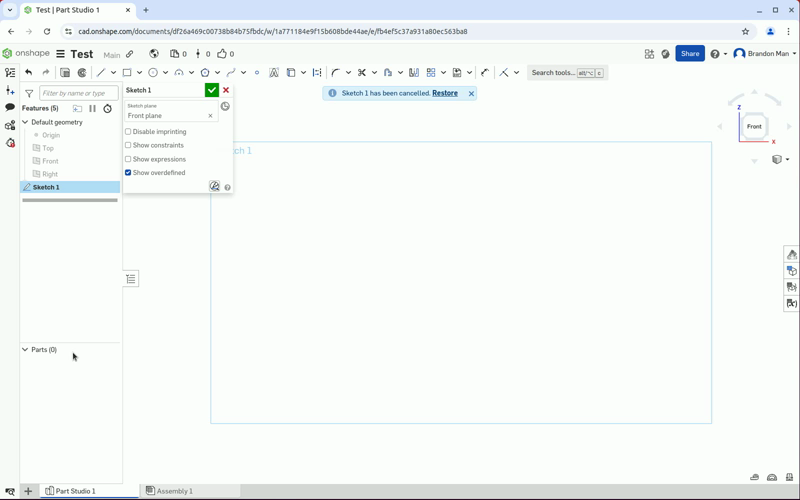
key(y)
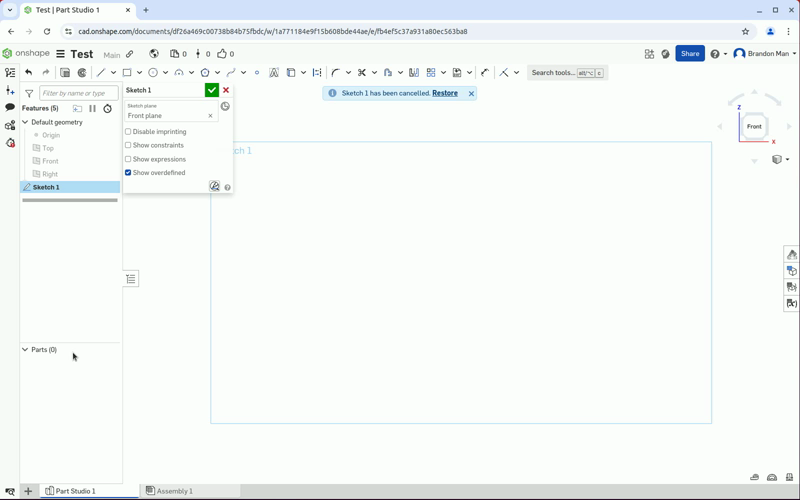
key(l)
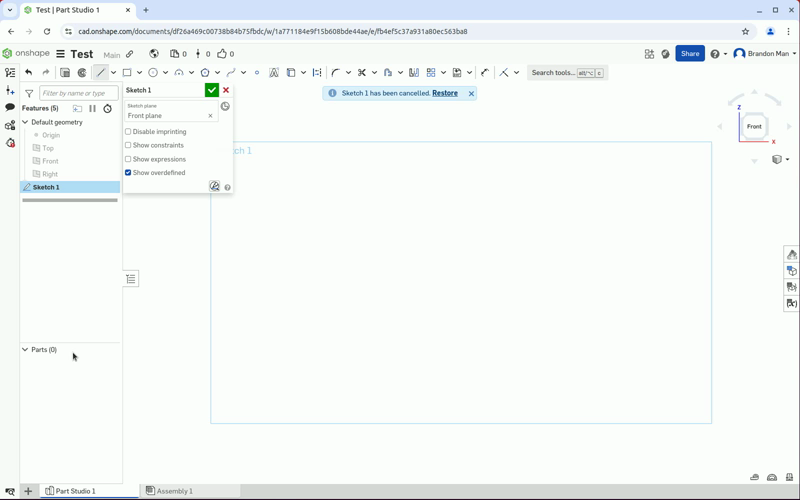
key_down(shift)
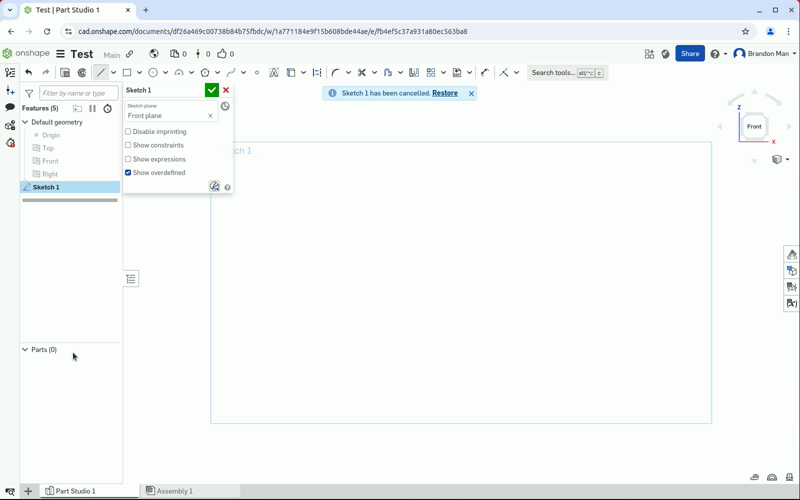
mouse_move(411, 339)
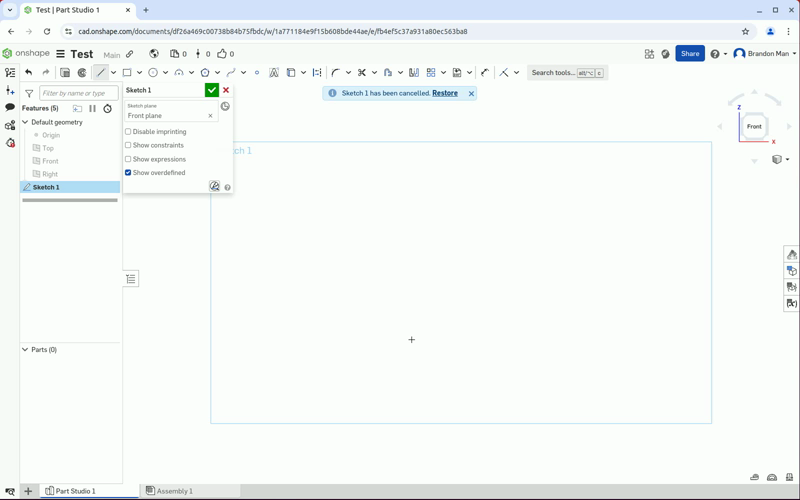
click(411, 339)
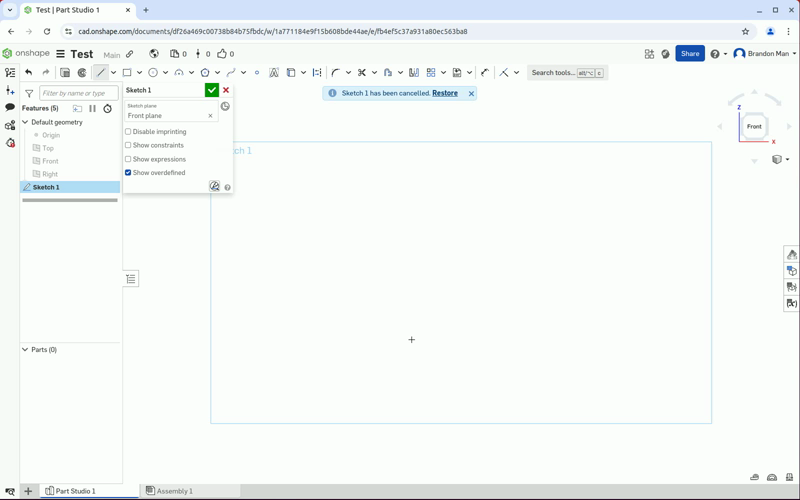
key_up(shift)
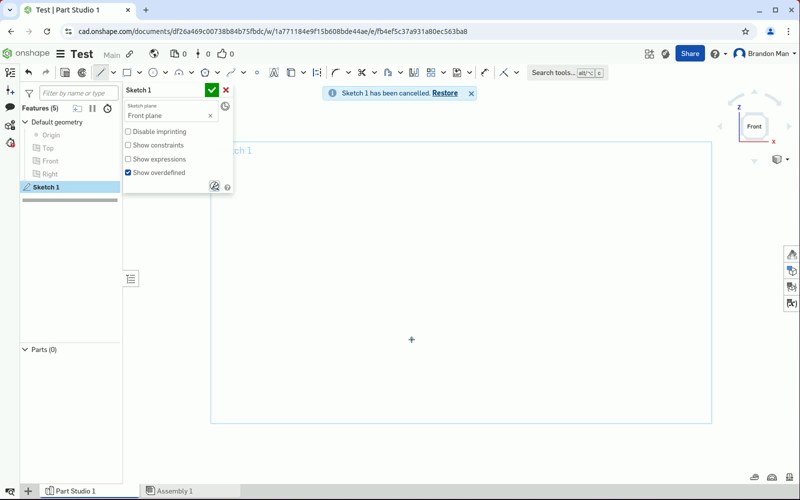
key_down(shift)
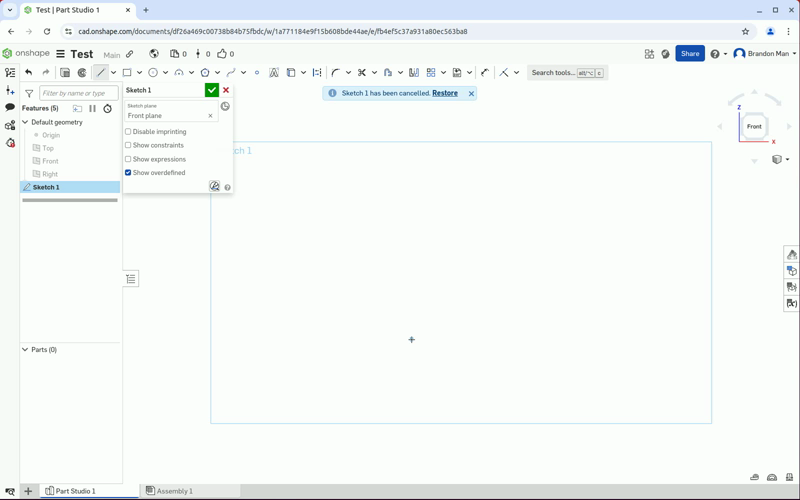
mouse_move(507, 339)
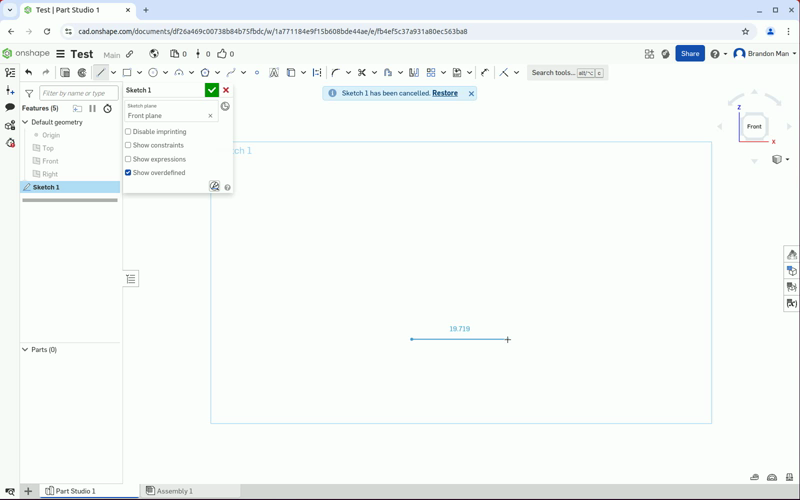
click(507, 339)
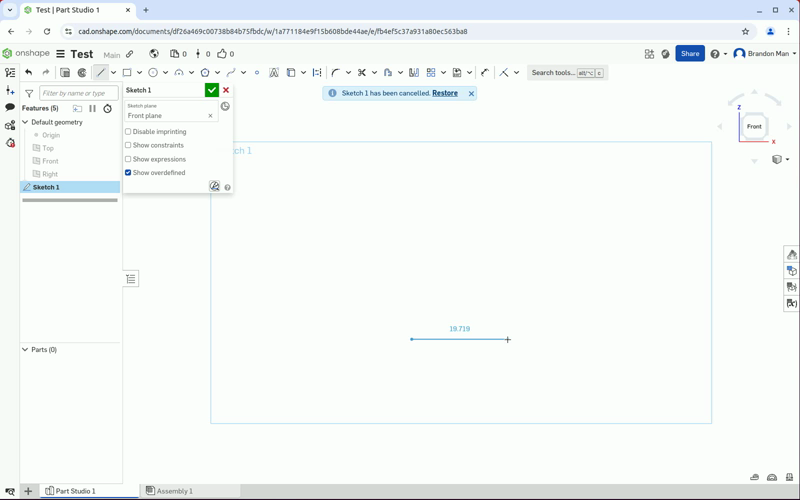
key_up(shift)
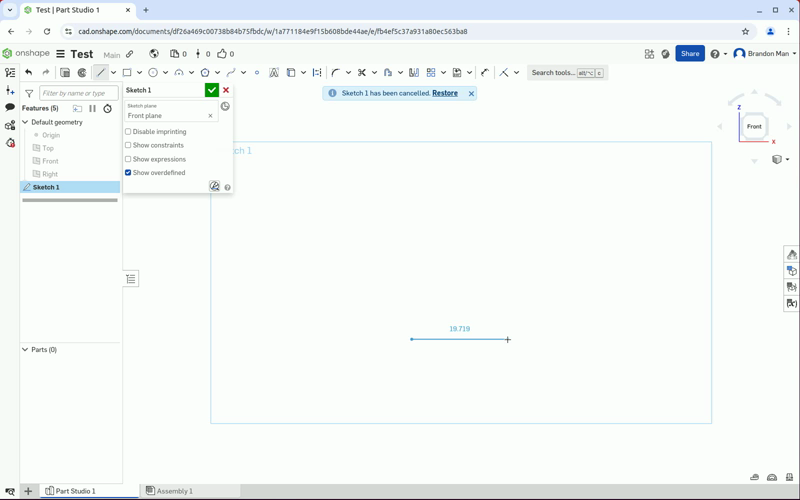
key_down(shift)
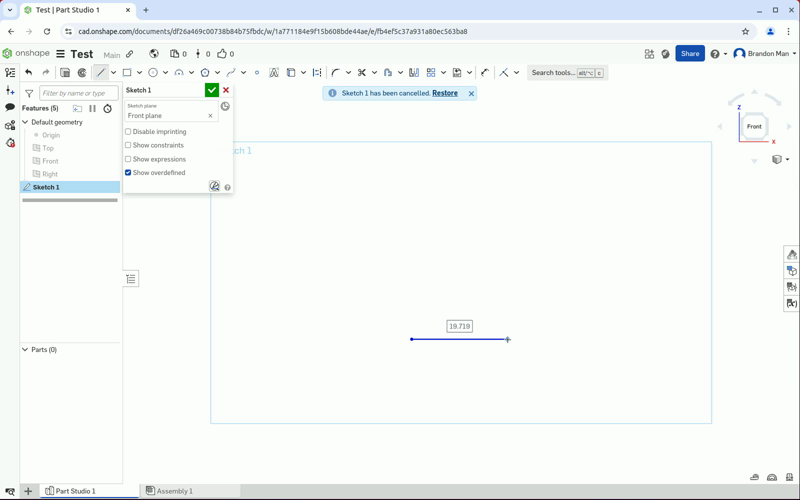
mouse_move(507, 243)
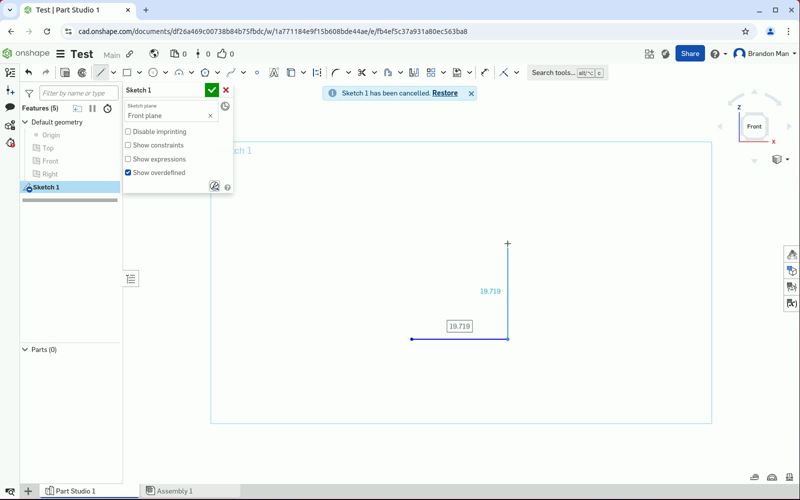
click(507, 243)
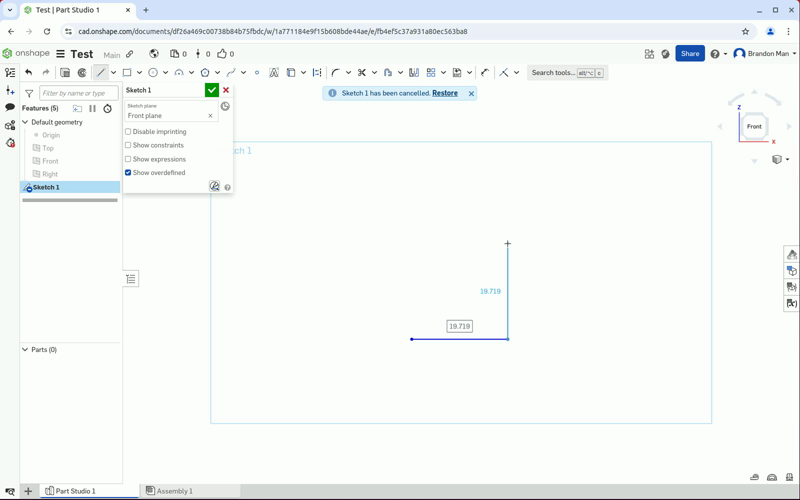
key_up(shift)
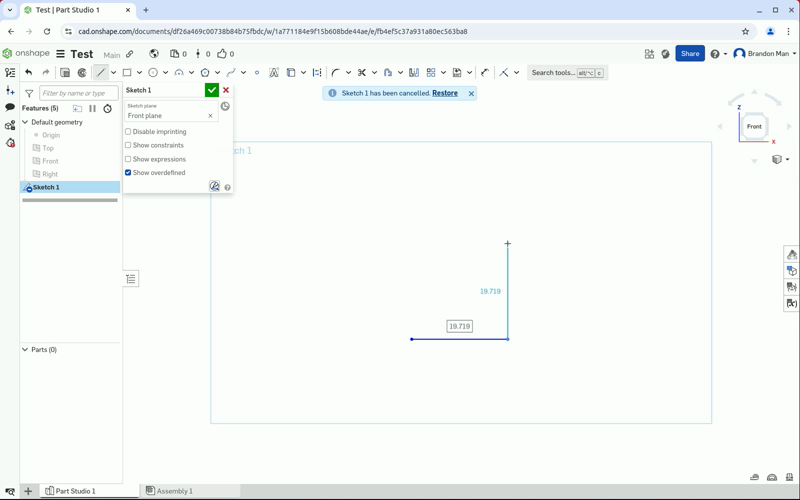
key_down(shift)
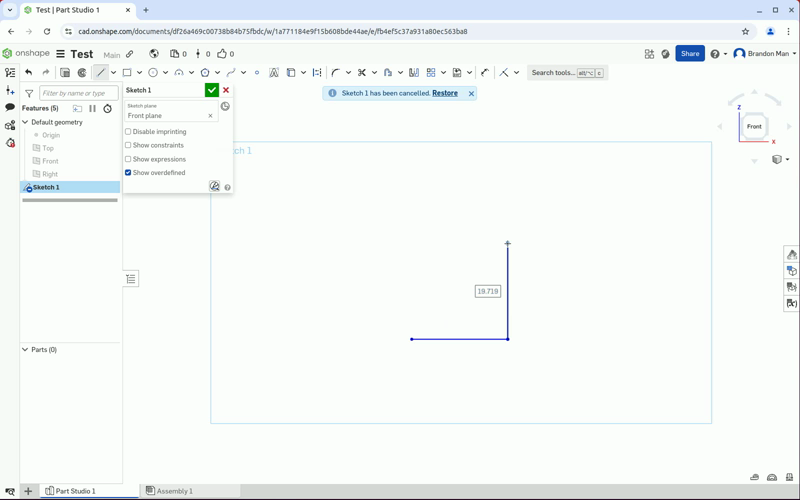
mouse_move(411, 243)
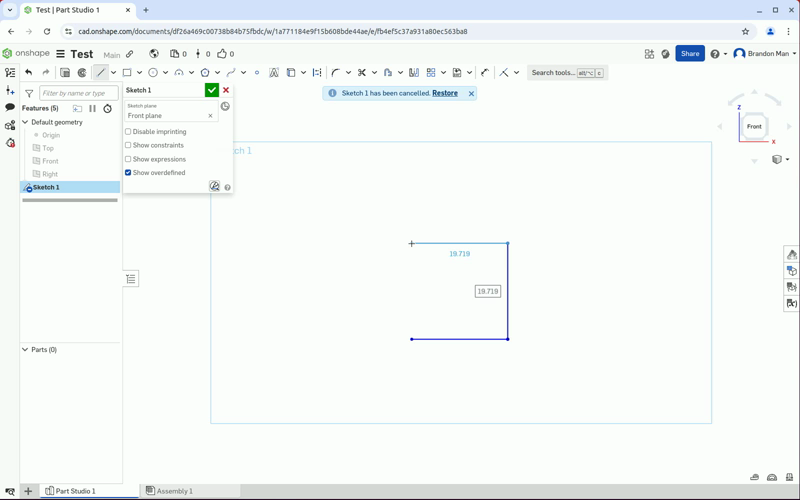
click(411, 243)
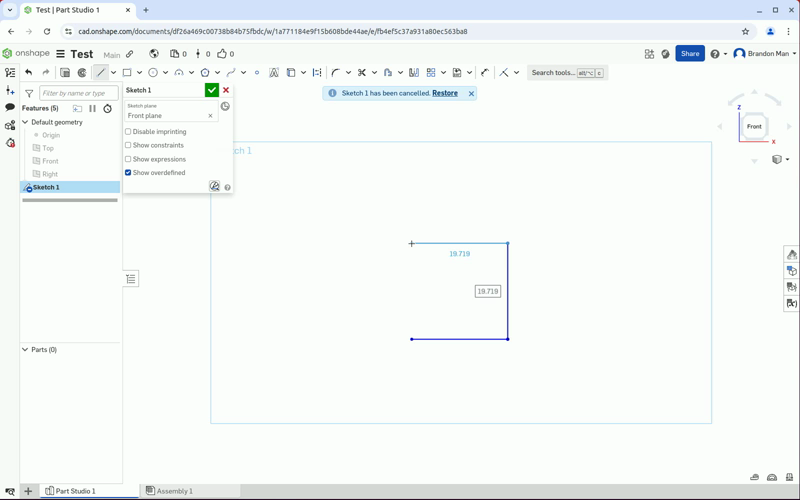
key_up(shift)
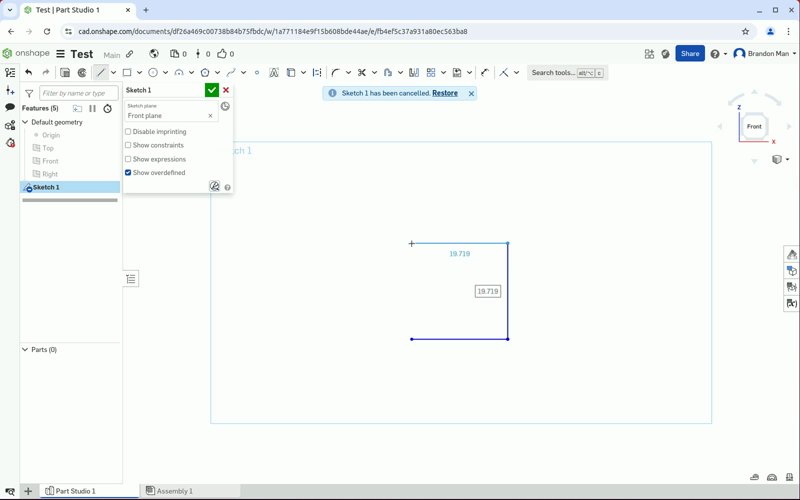
key_down(shift)
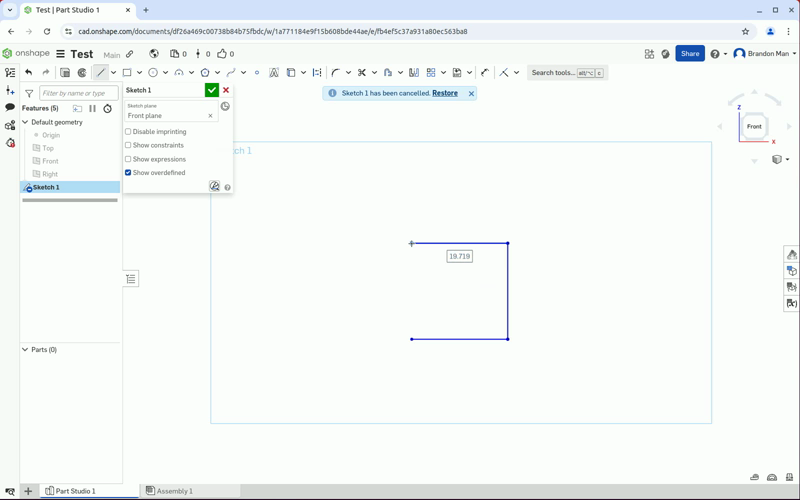
mouse_move(411, 339)
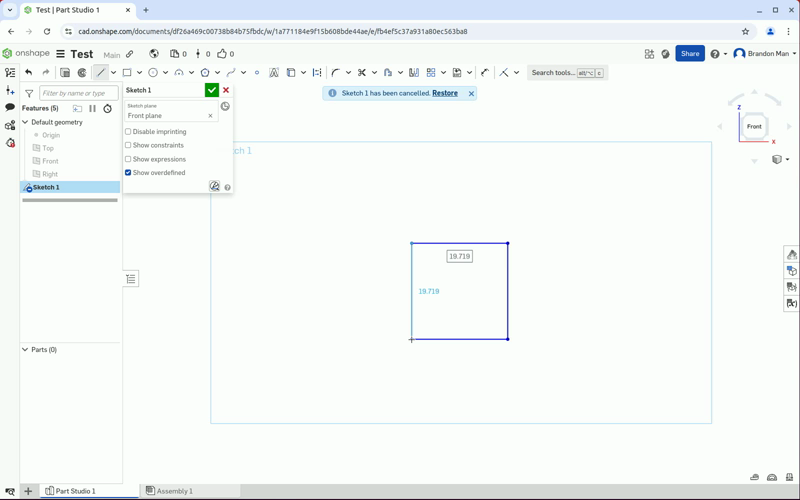
key_up(shift)
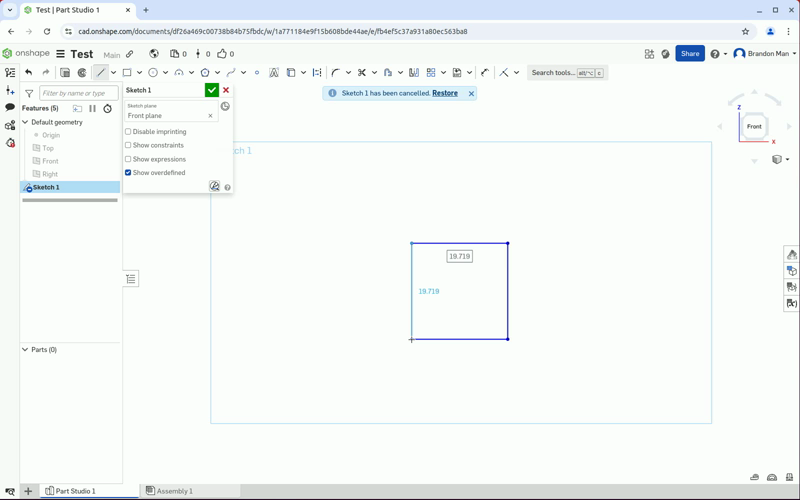
click(411, 339)
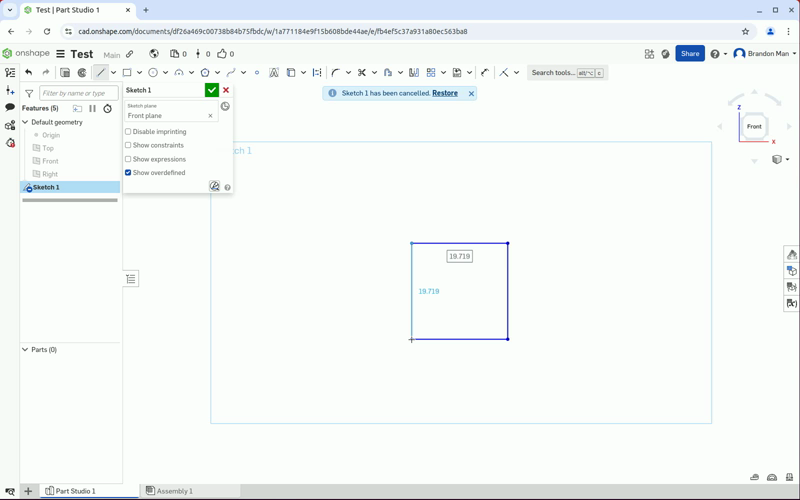
key(esc)
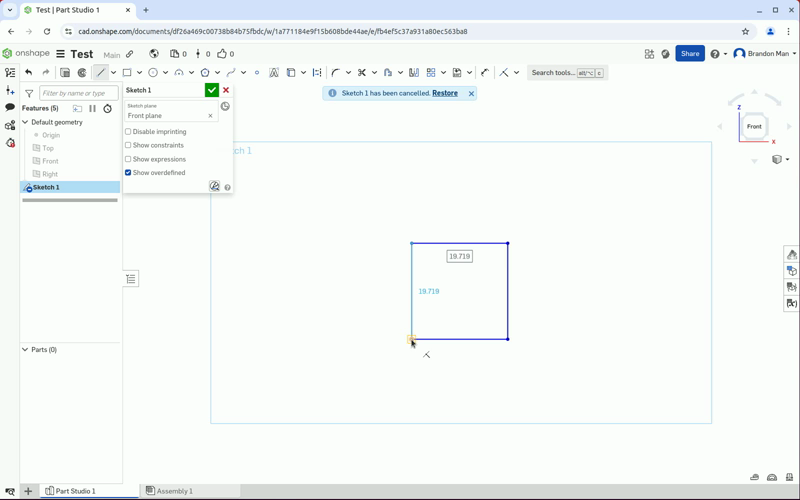
mouse_move(454, 311)
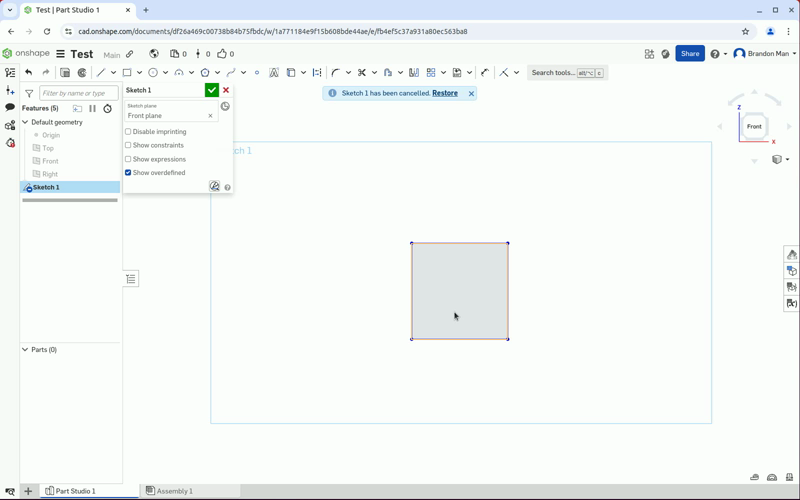
click(454, 311)
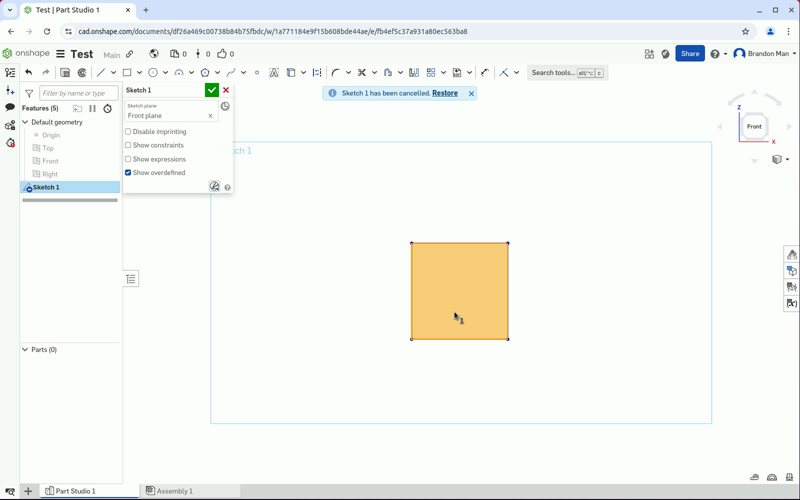
mouse_move(73, 352)
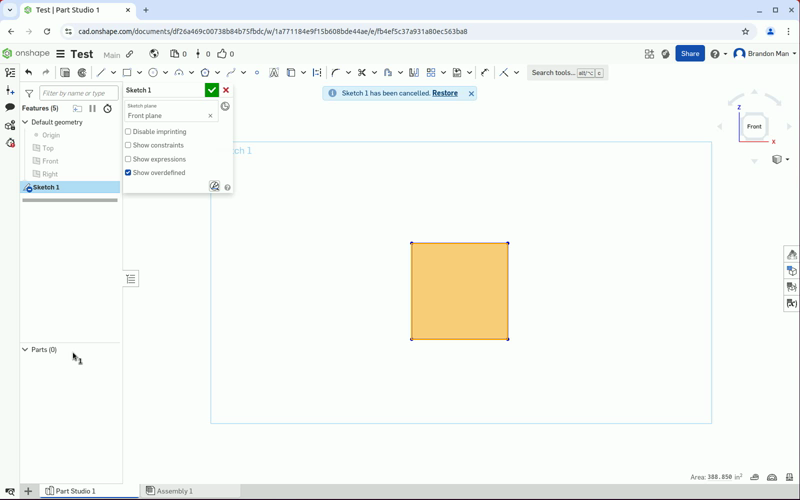
key(shift+y)
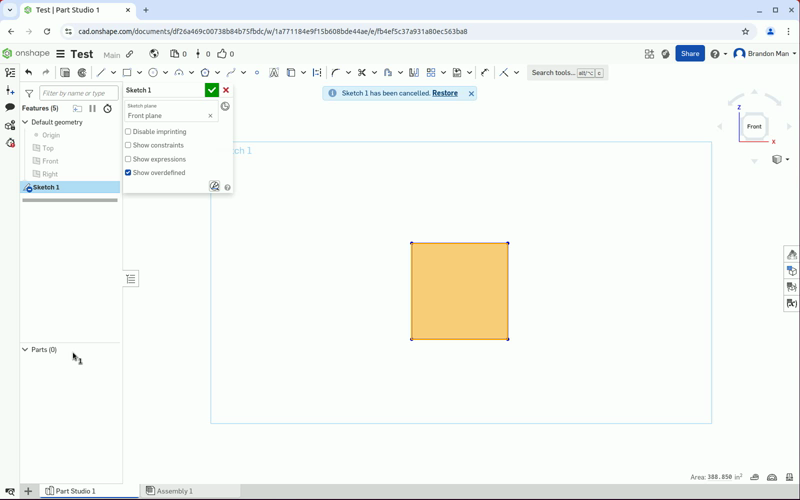
key(shift+e)
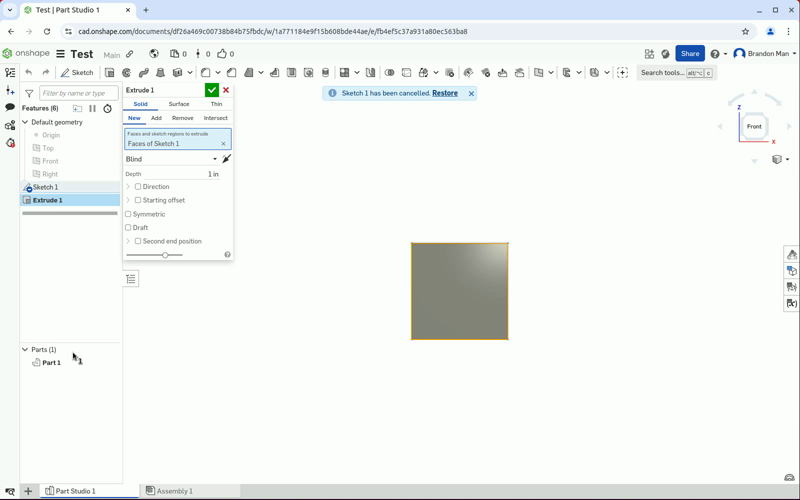
mouse_move(143, 106)
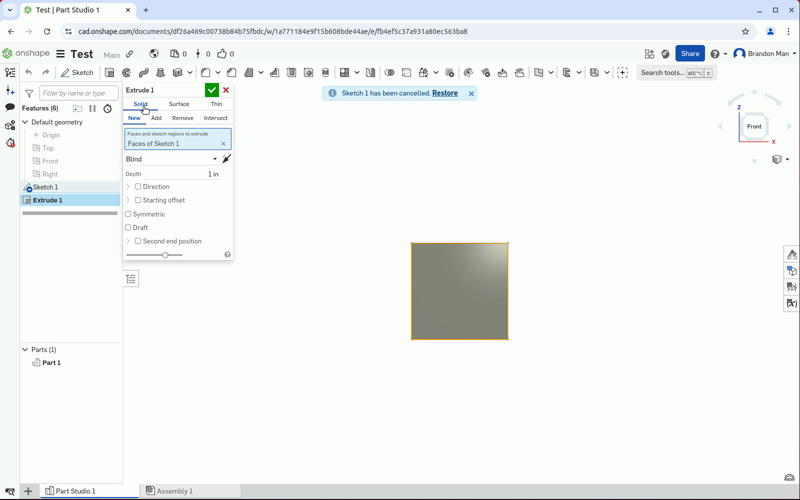
click(143, 106)
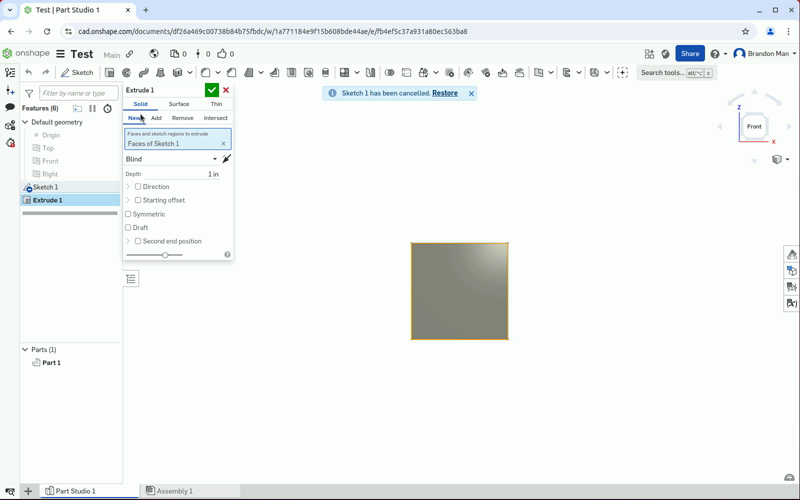
mouse_move(137, 120)
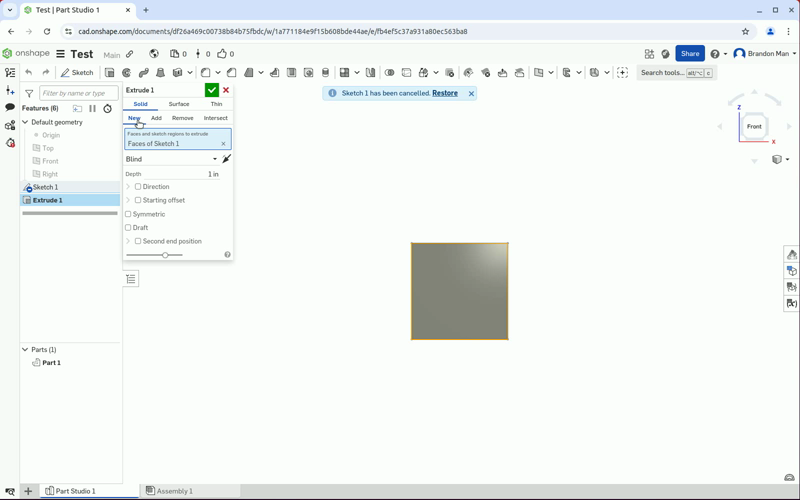
click(137, 120)
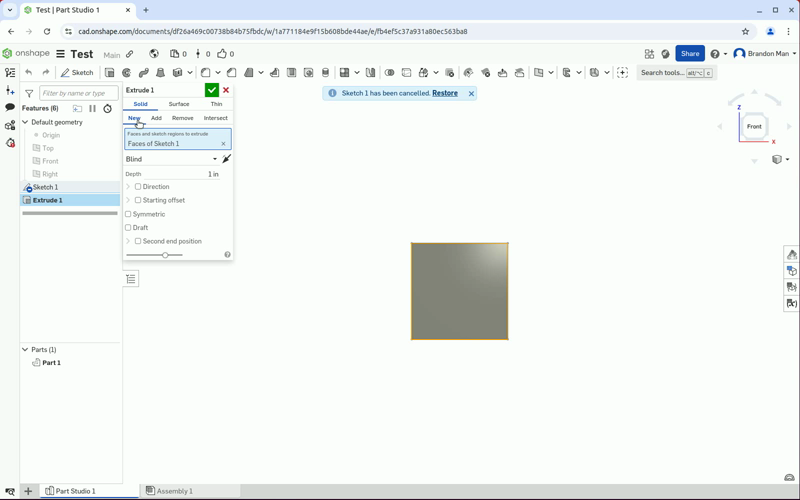
key(tab, 4)
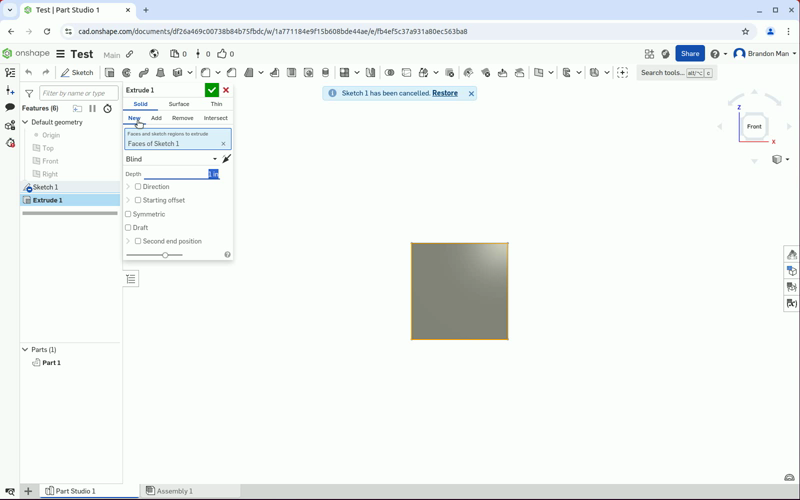
text(19.738)
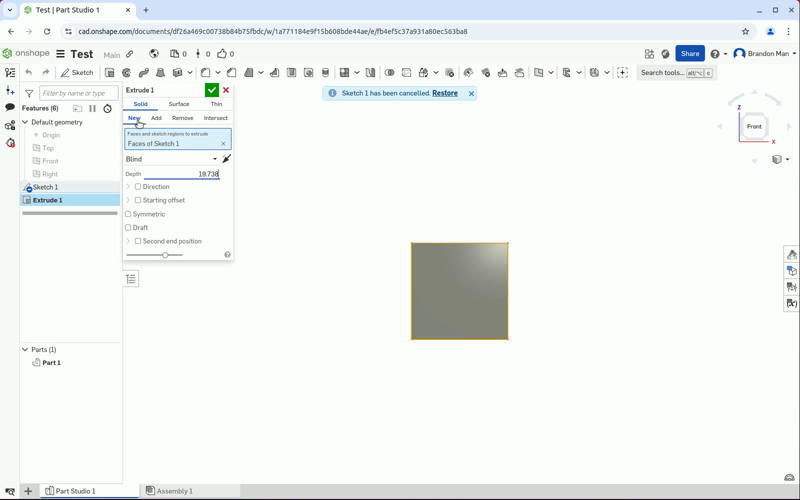
key(enter)
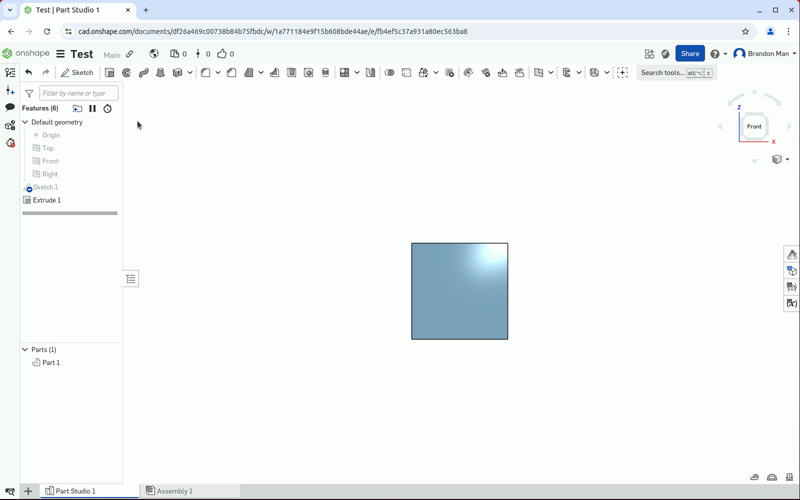
key(shift+h)
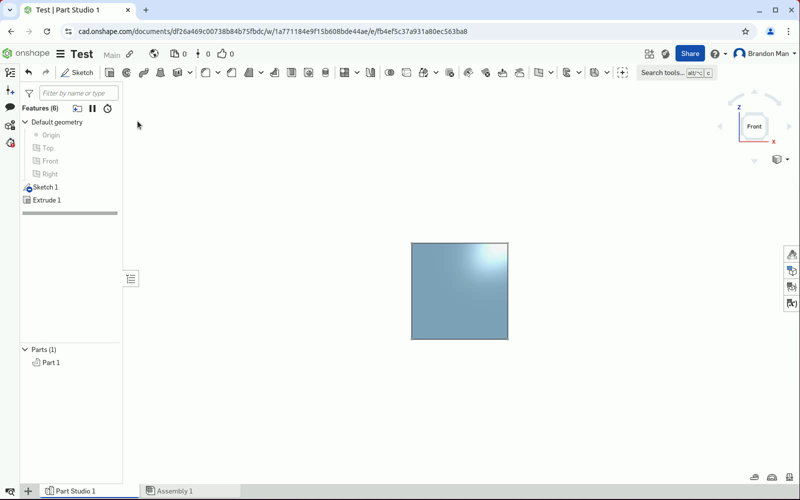
key(shift+h)
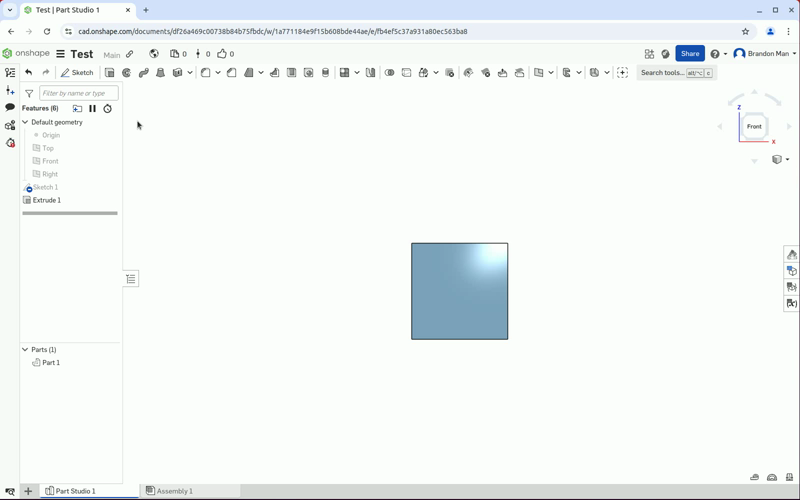
mouse_move(73, 189)
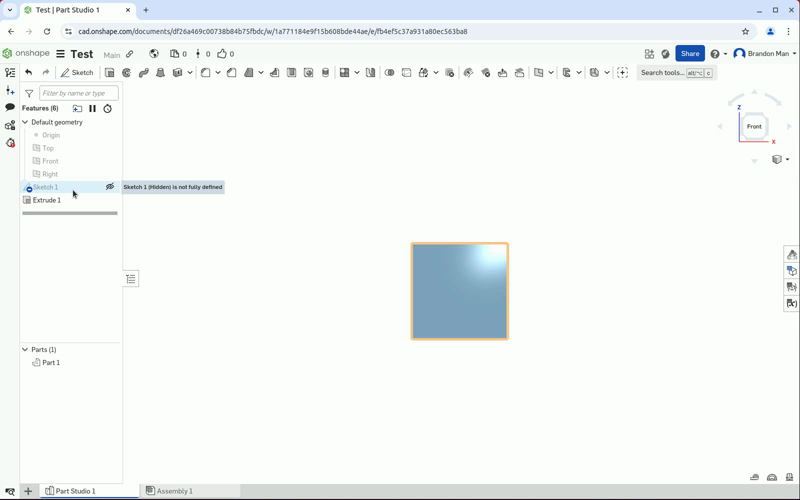
click(73, 189)
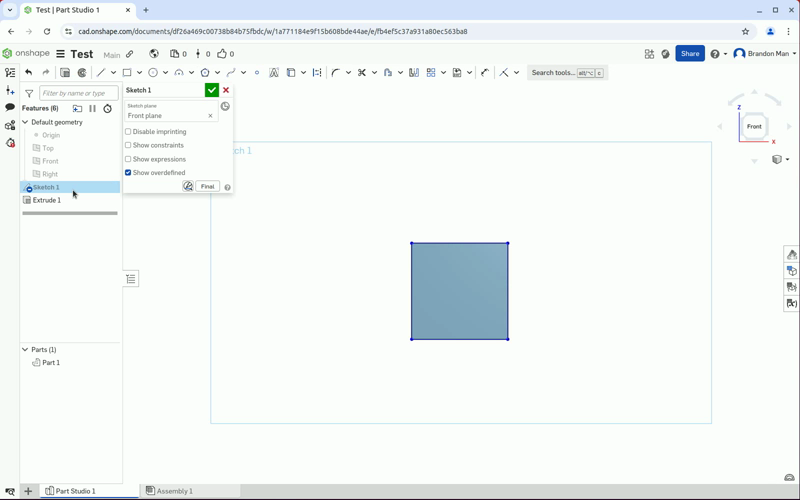
mouse_move(229, 92)
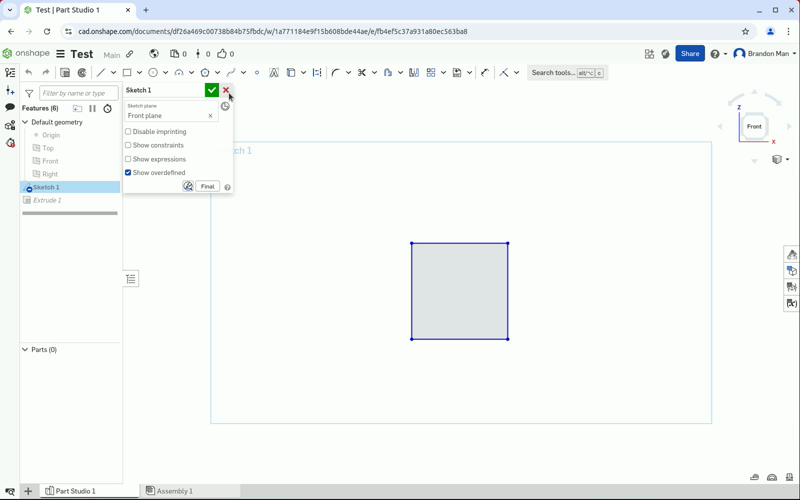
click(229, 92)
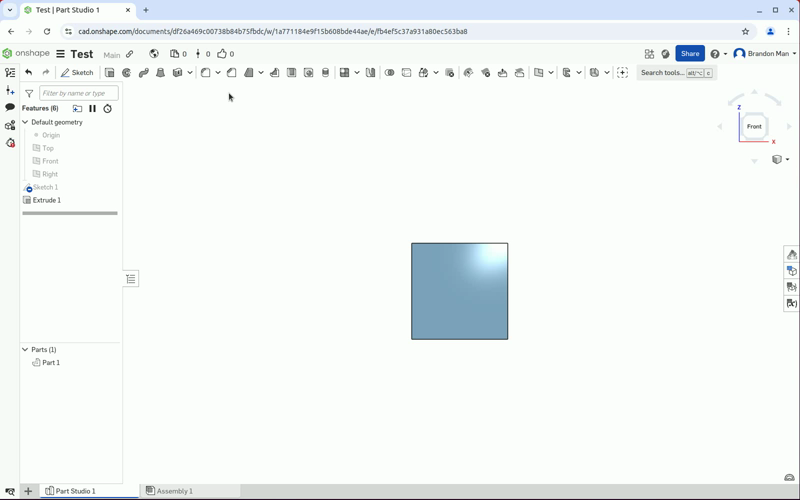
mouse_move(541, 75)
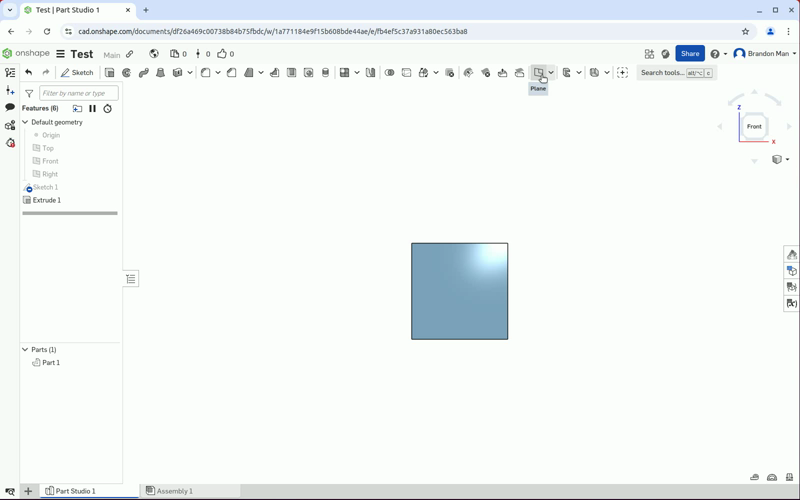
click(541, 75)
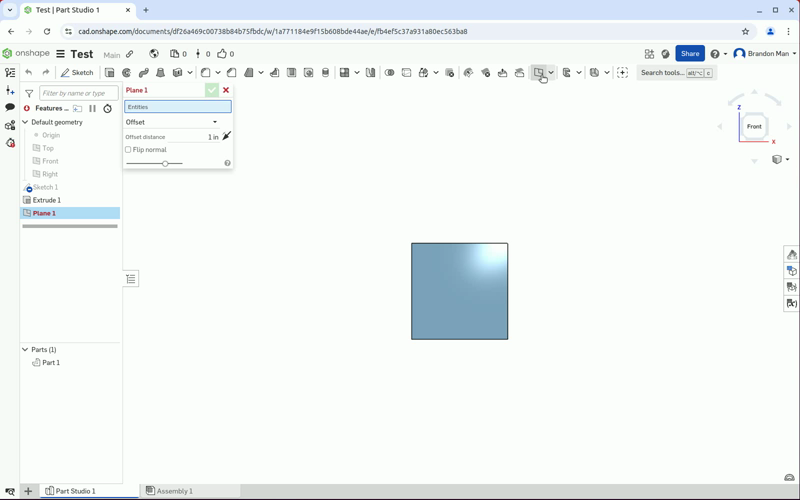
mouse_move(73, 163)
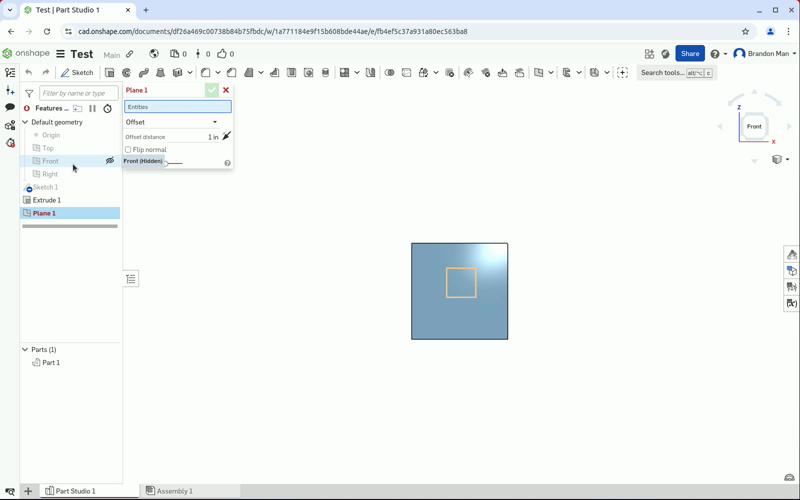
click(73, 163)
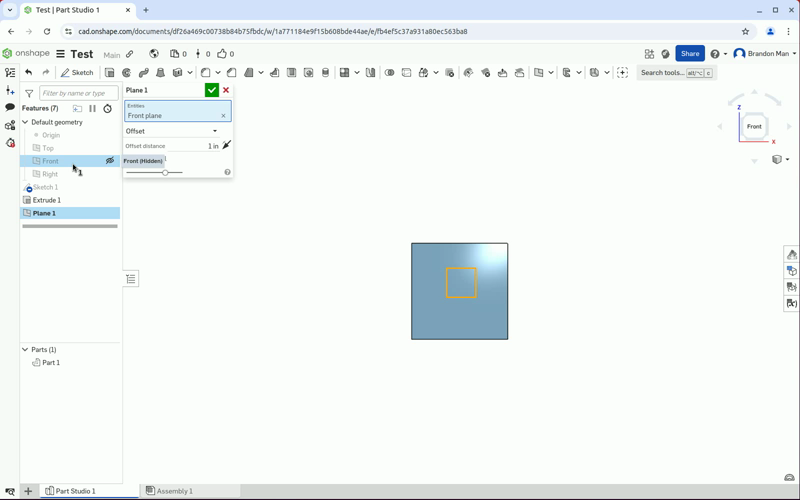
key(tab, 2)
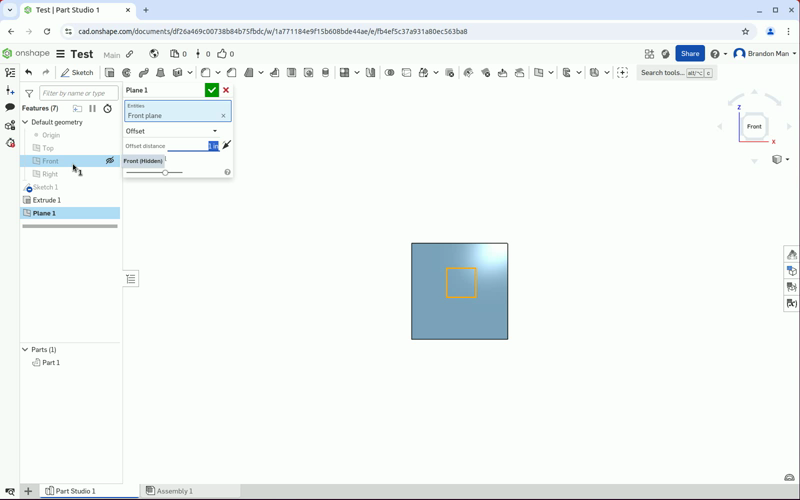
text(19.75)
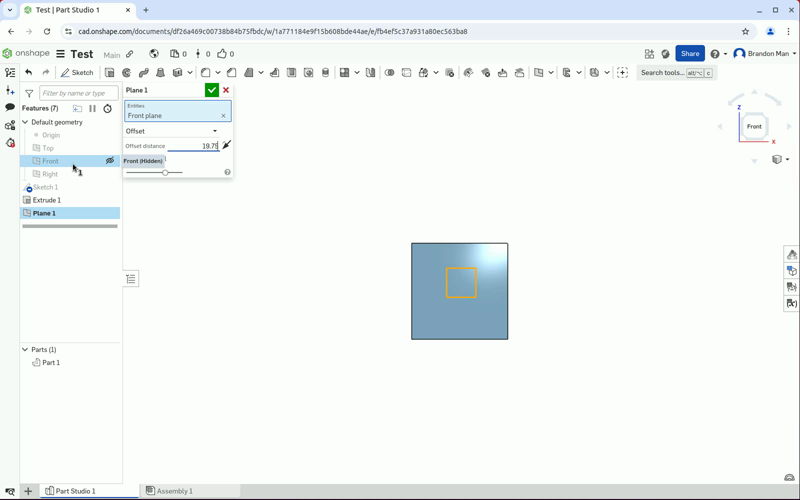
key(enter, 2)
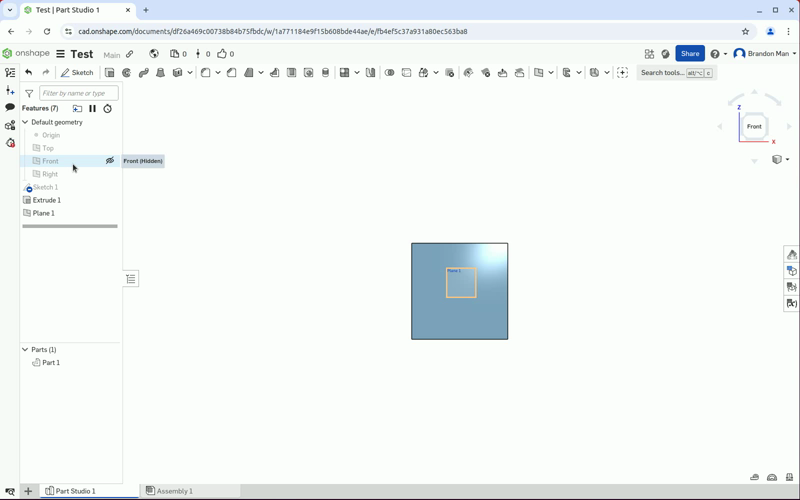
key(shift+s)
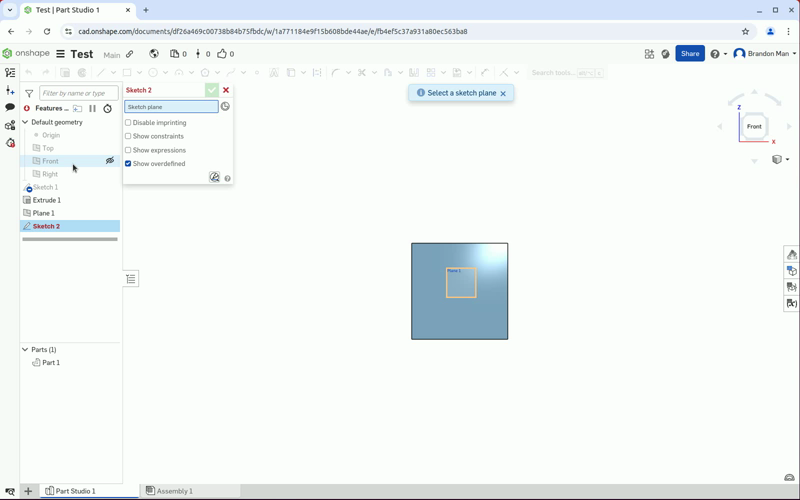
mouse_move(73, 215)
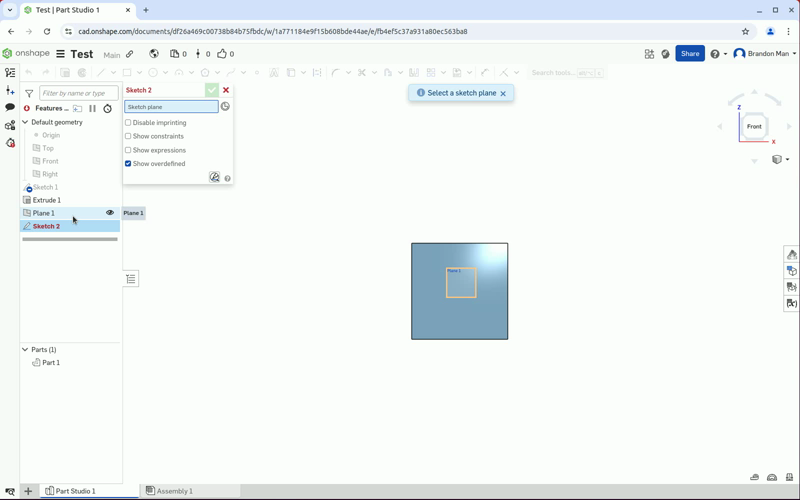
click(73, 215)
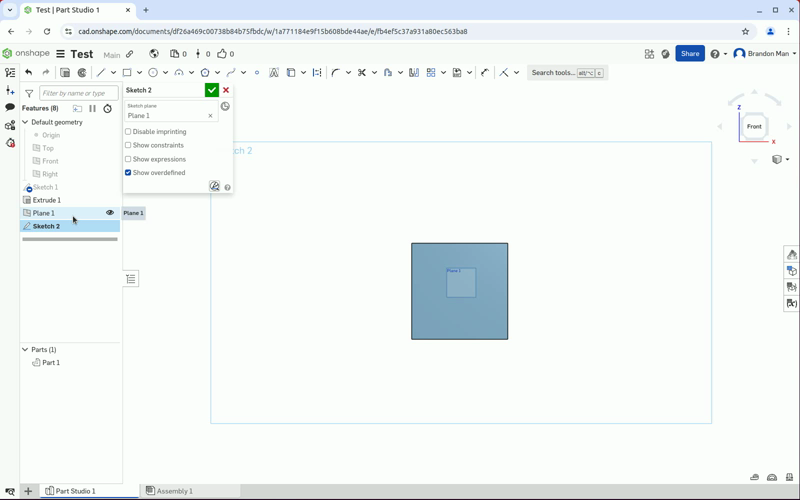
mouse_move(73, 352)
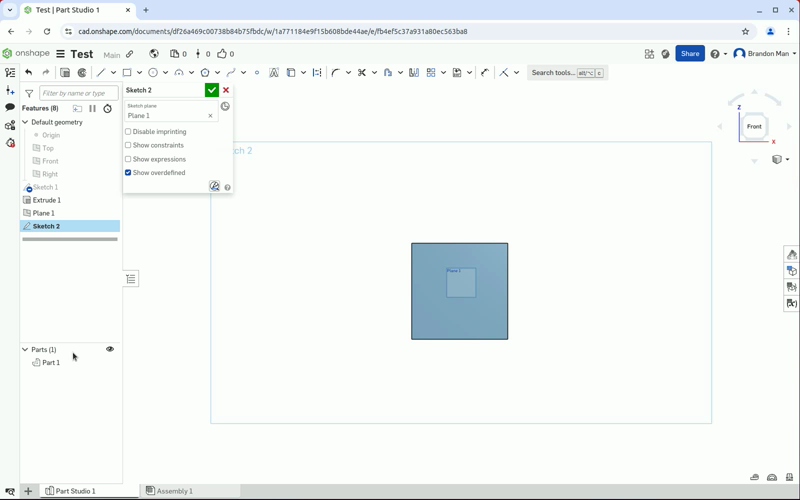
key(y)
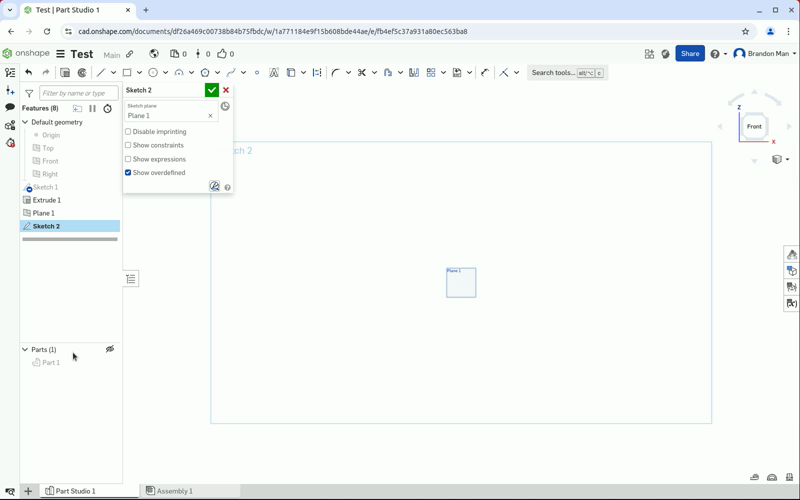
key(l)
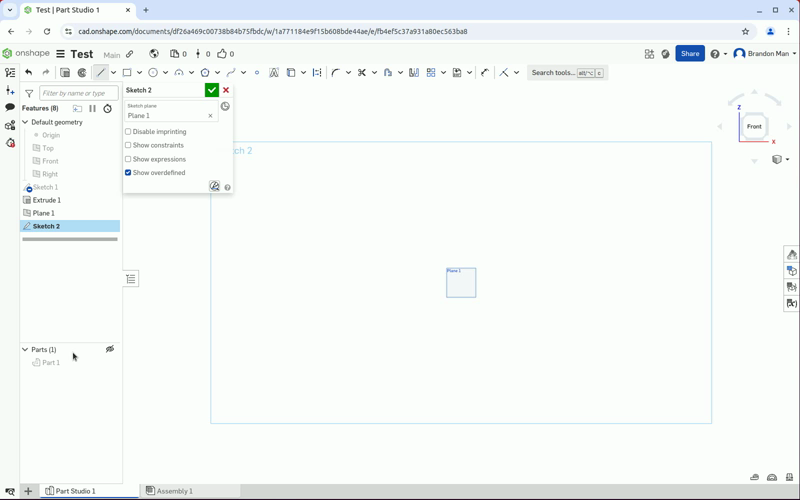
key_down(shift)
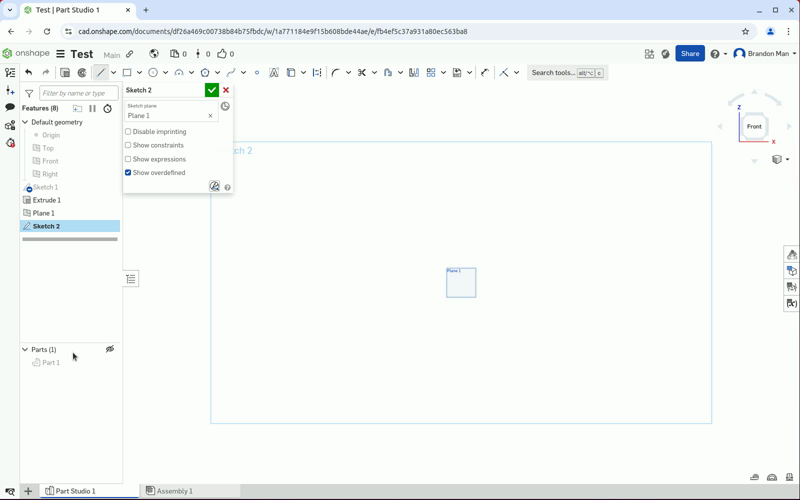
mouse_move(426, 314)
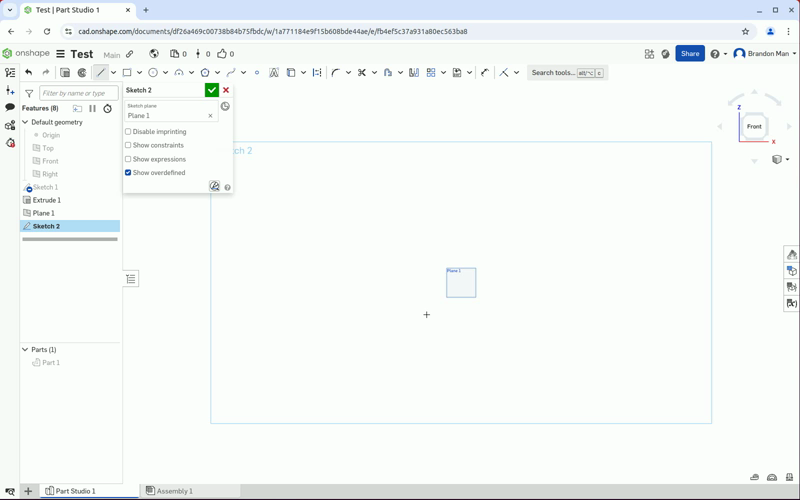
click(426, 314)
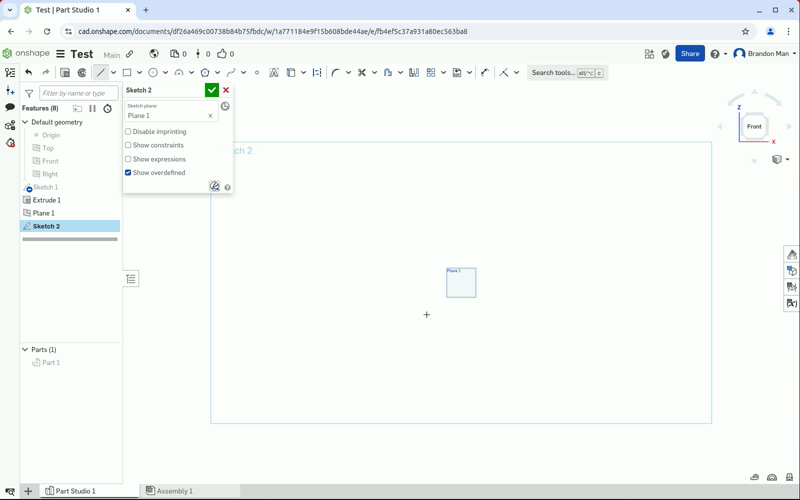
key_up(shift)
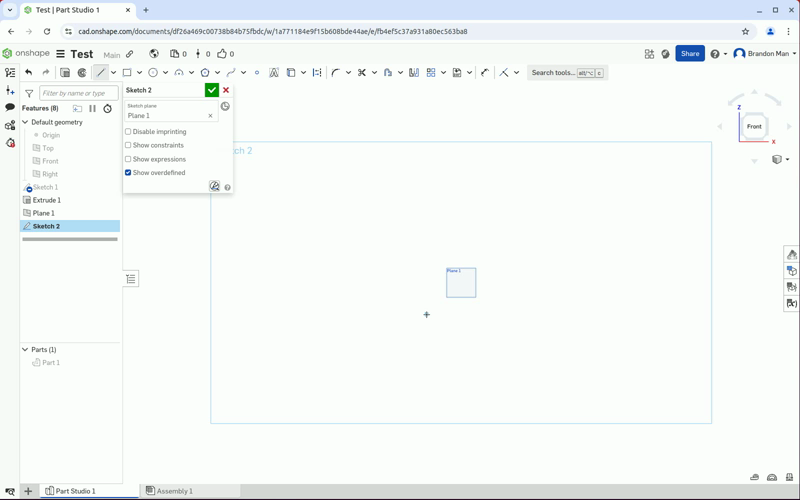
key_down(shift)
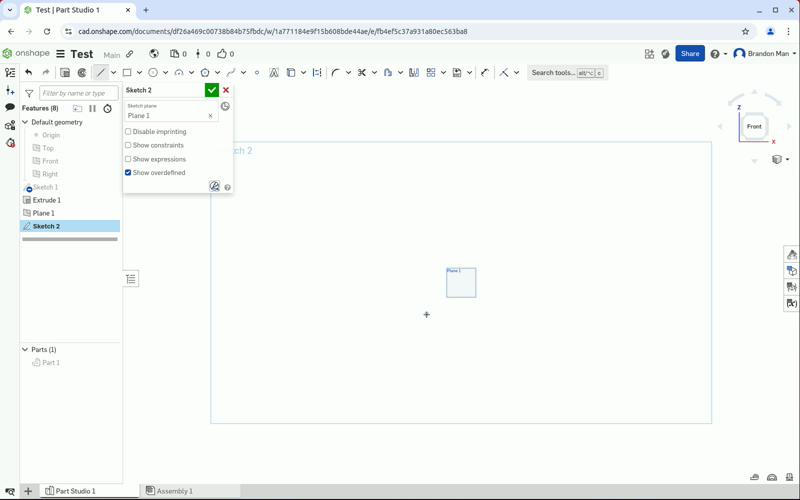
mouse_move(456, 314)
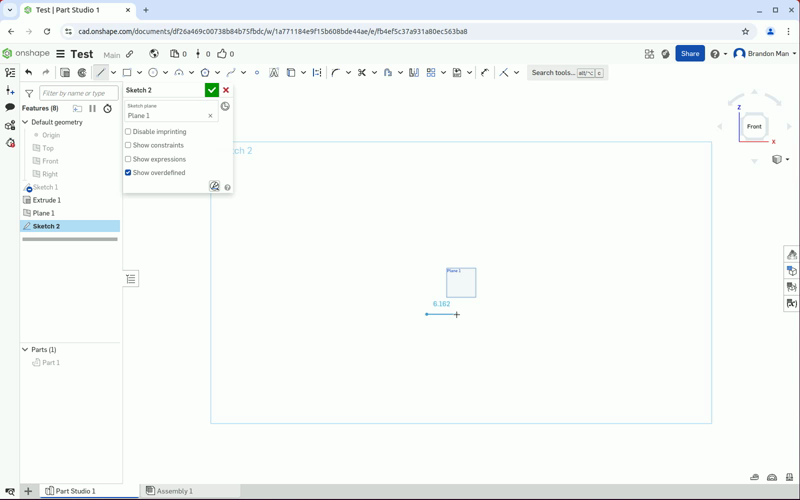
mouse_move(436, 314)
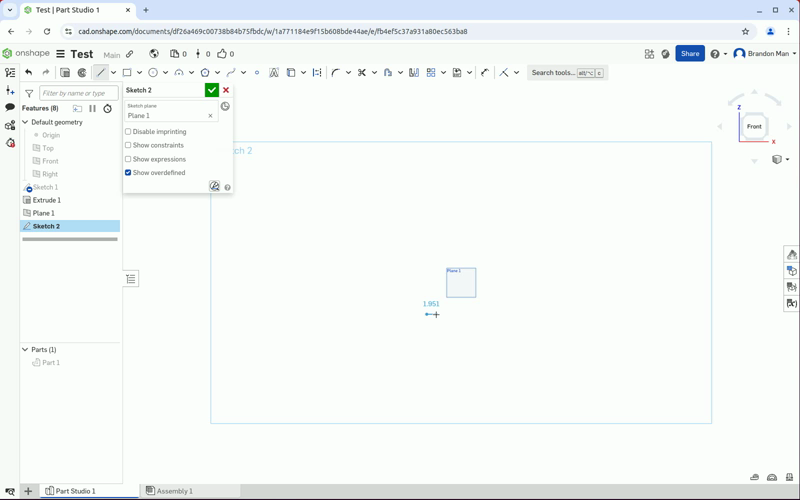
click(436, 314)
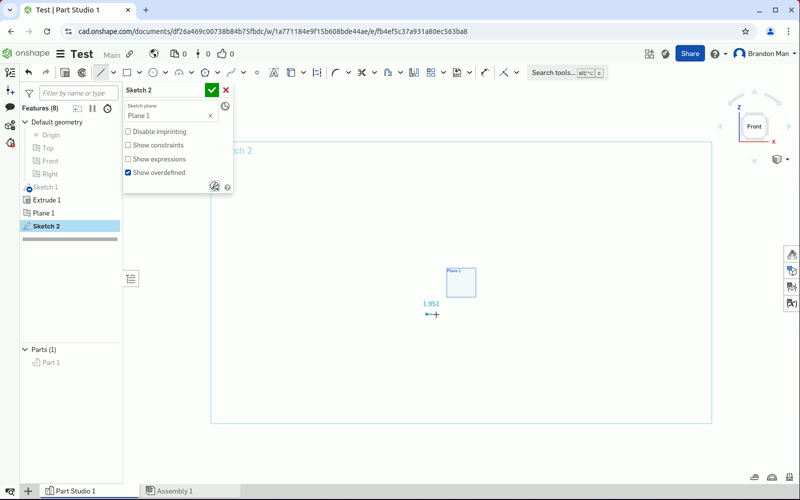
key_up(shift)
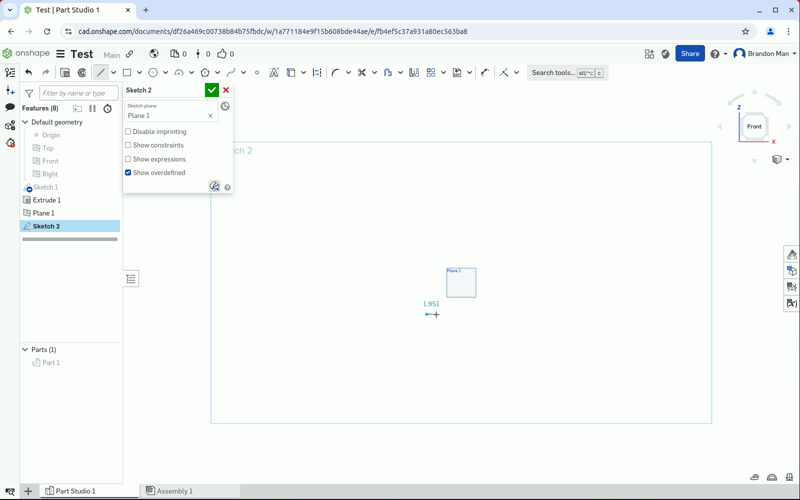
key_down(shift)
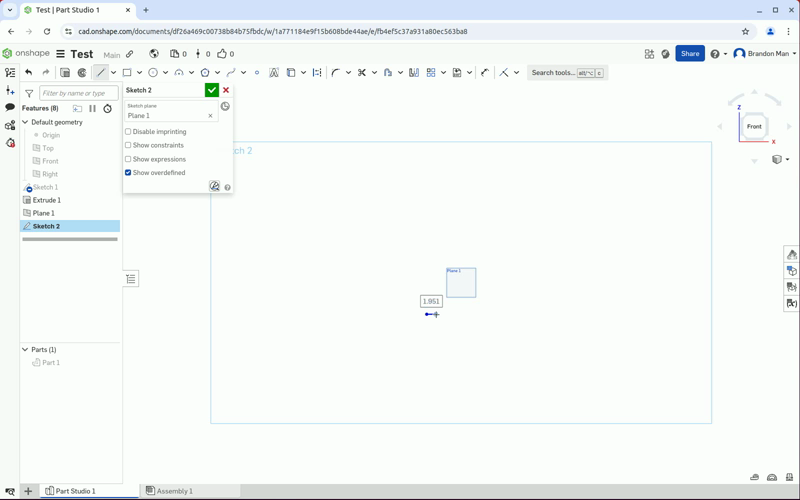
mouse_move(466, 314)
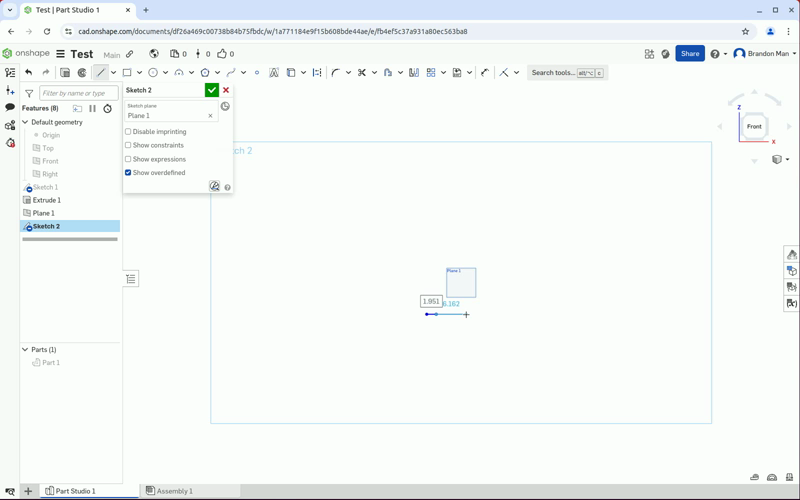
mouse_move(440, 290)
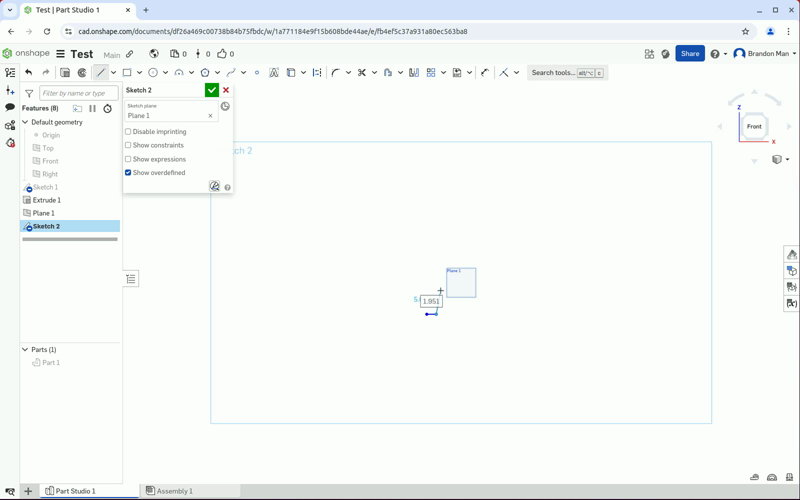
click(440, 290)
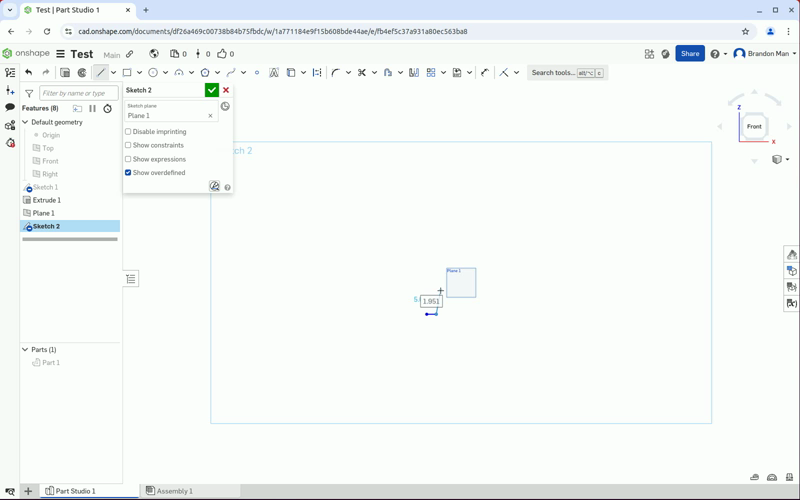
key_up(shift)
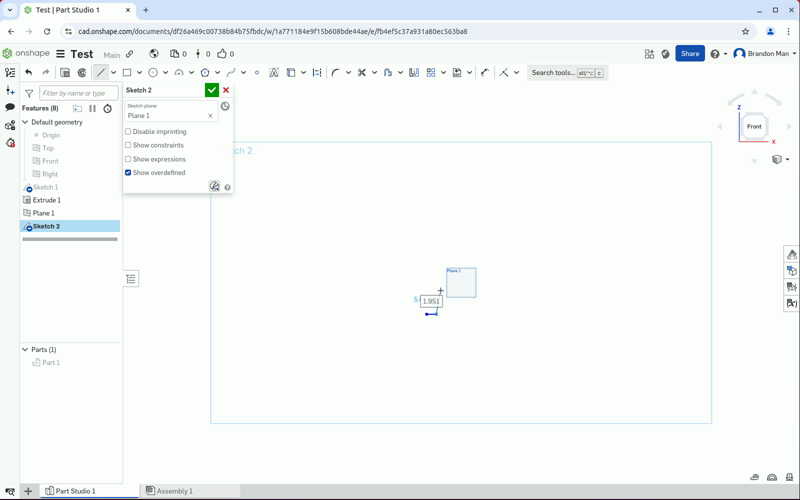
key_down(shift)
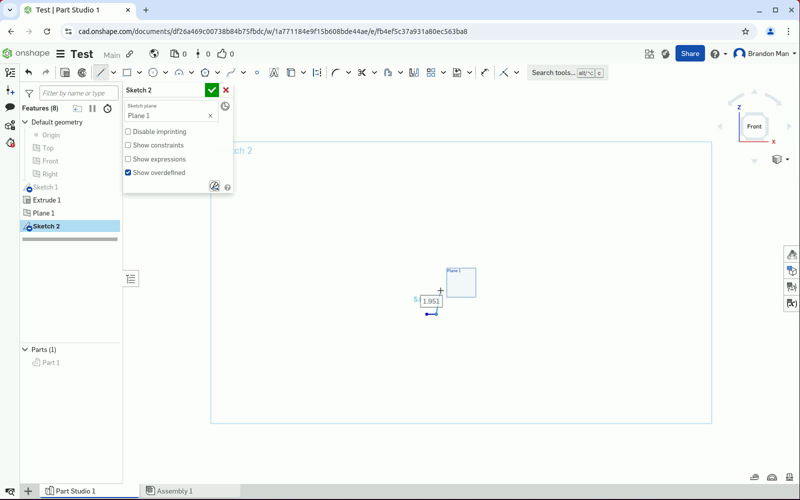
mouse_move(470, 290)
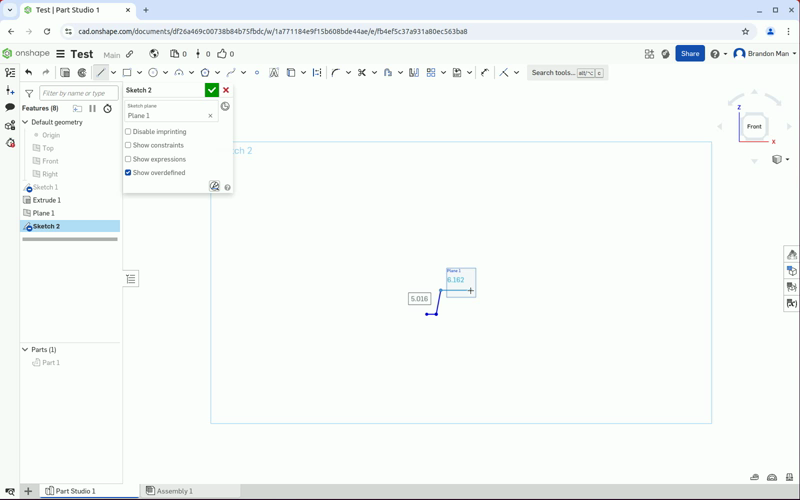
mouse_move(455, 288)
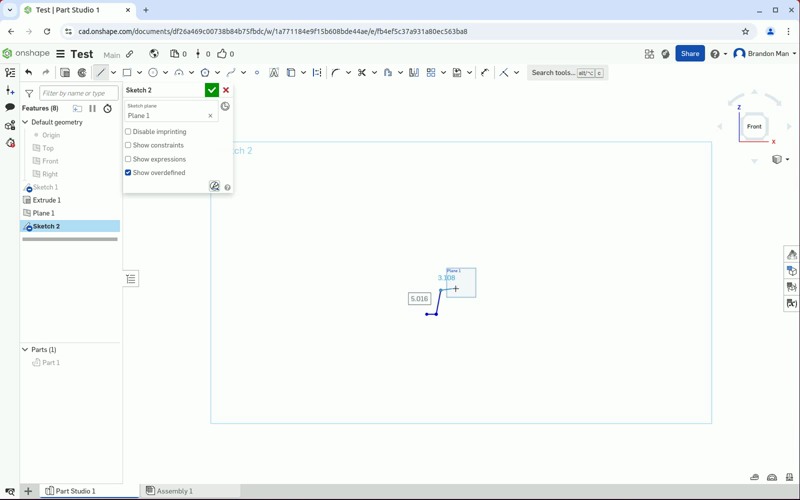
click(455, 288)
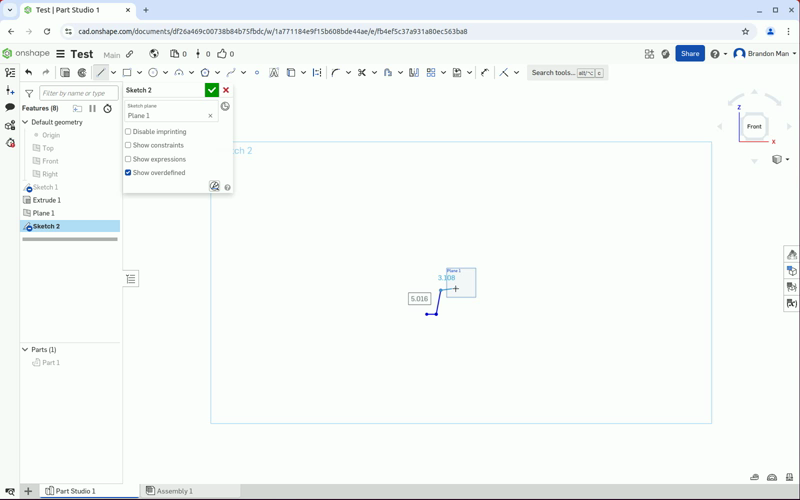
key_up(shift)
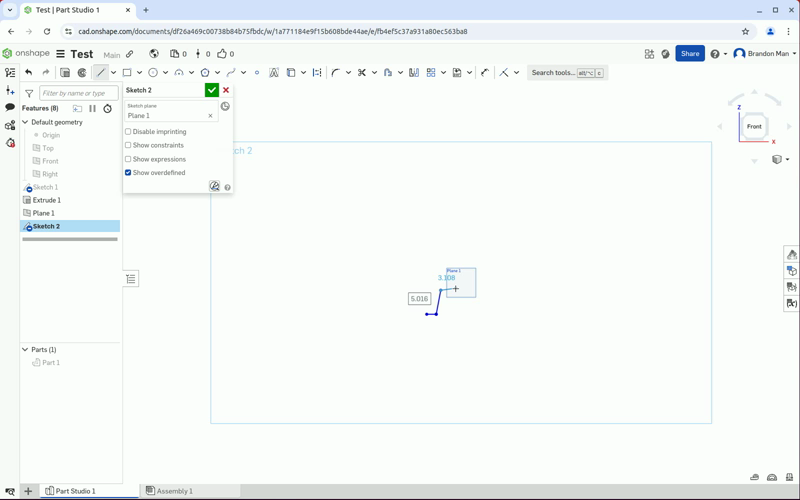
key_down(shift)
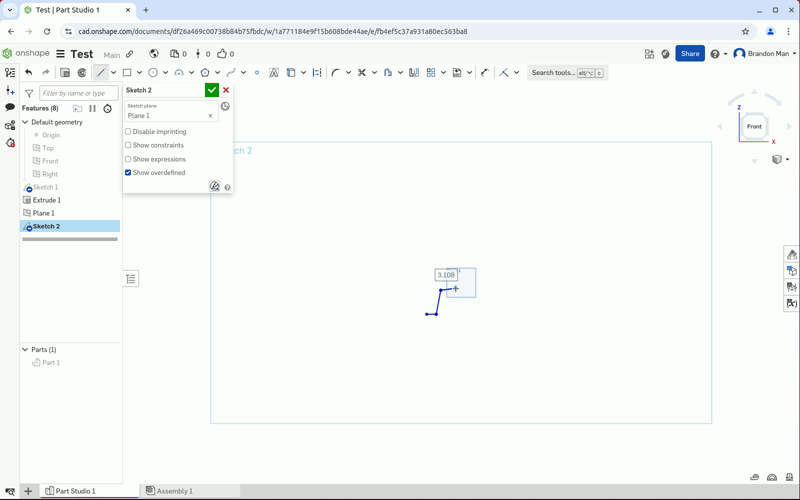
mouse_move(485, 288)
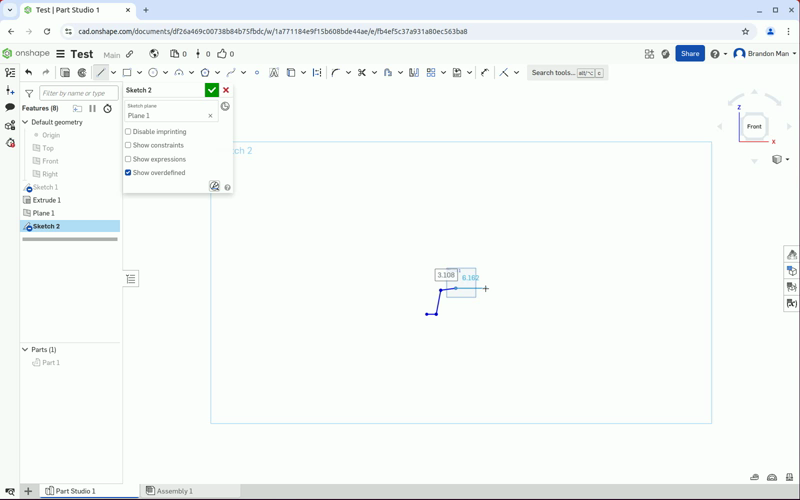
mouse_move(464, 312)
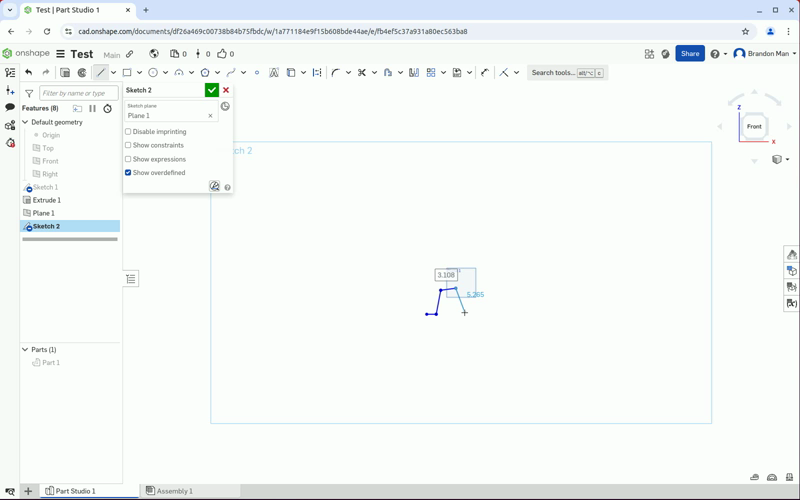
click(464, 312)
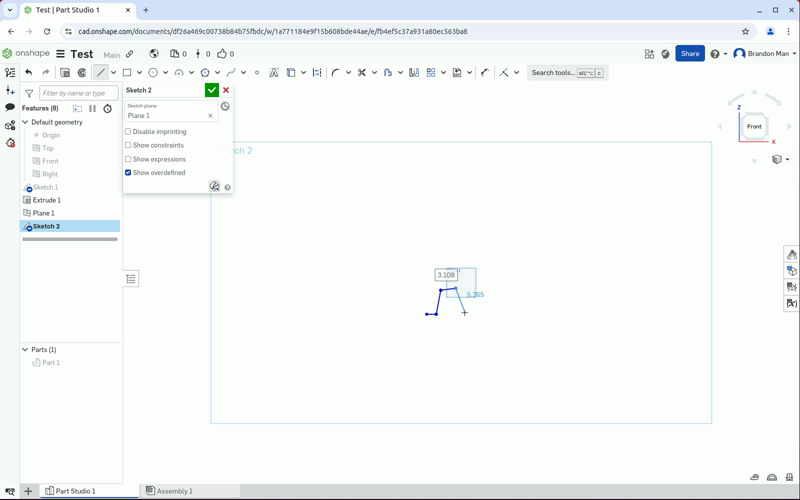
key_up(shift)
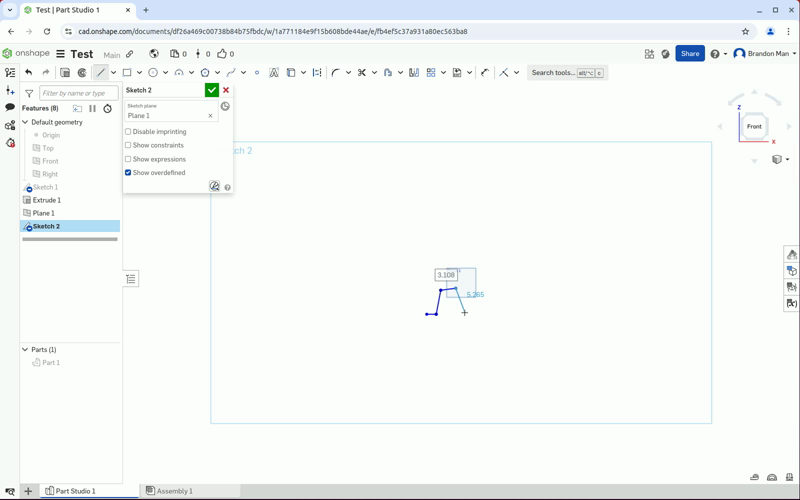
key_down(shift)
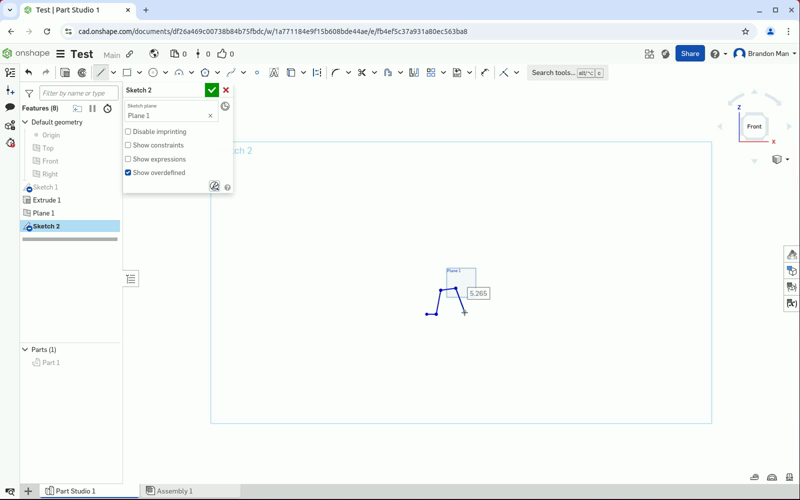
mouse_move(495, 312)
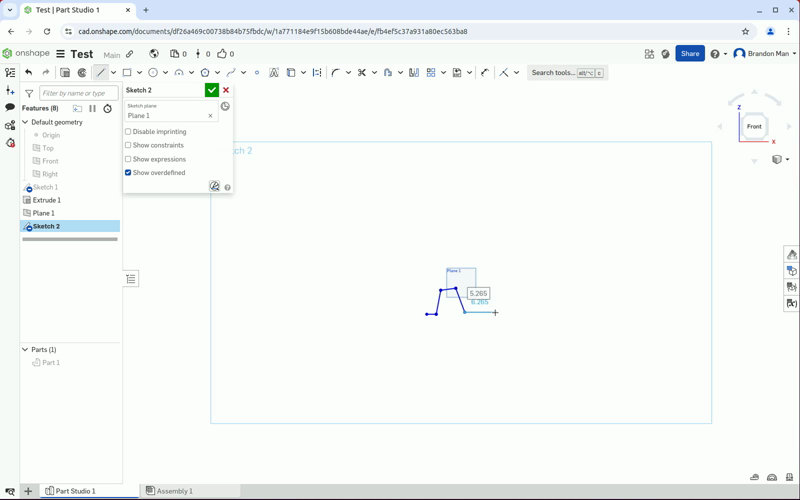
mouse_move(476, 309)
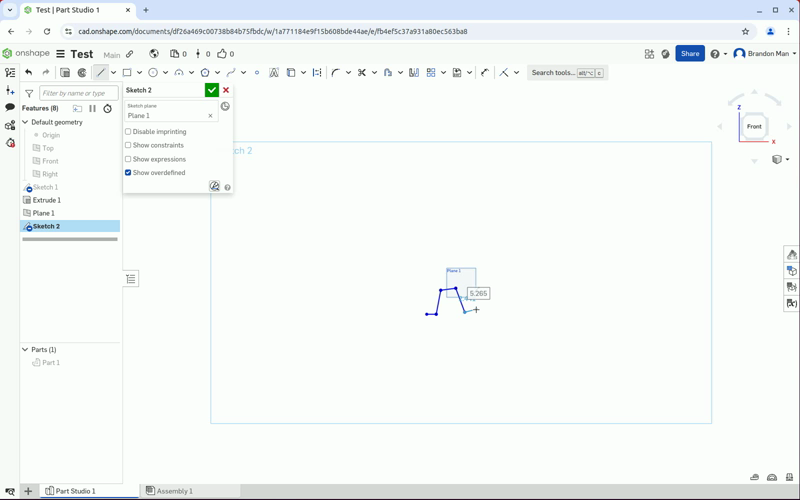
click(476, 309)
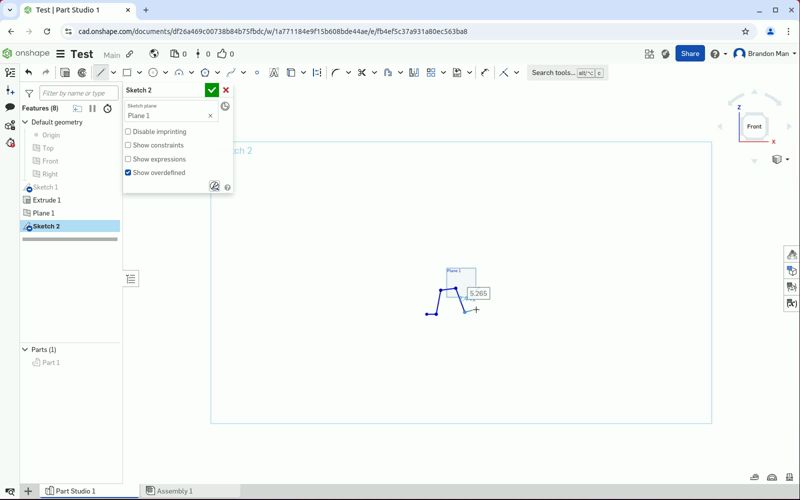
key_up(shift)
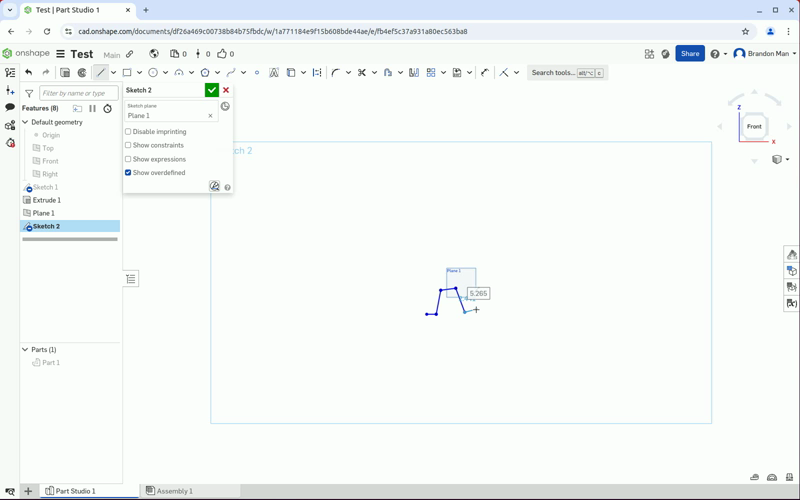
key_down(shift)
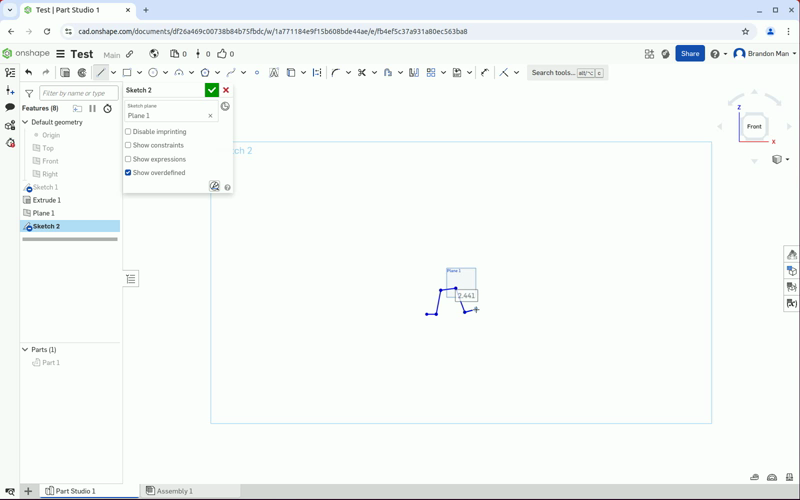
mouse_move(445, 252)
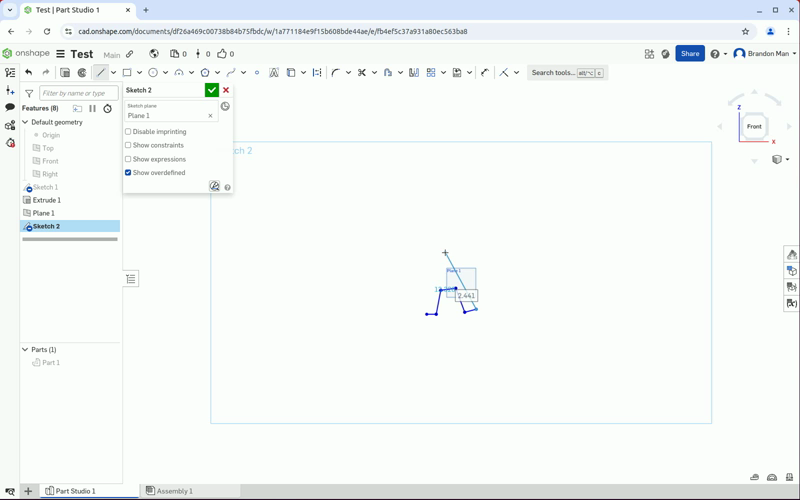
click(445, 252)
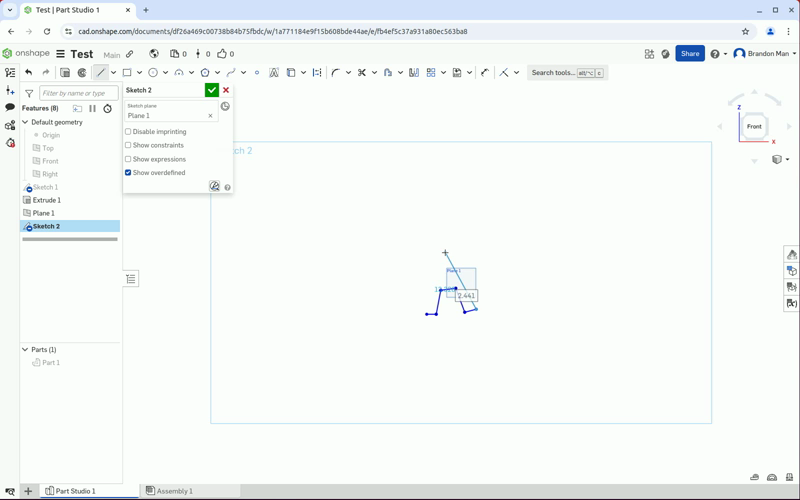
key_up(shift)
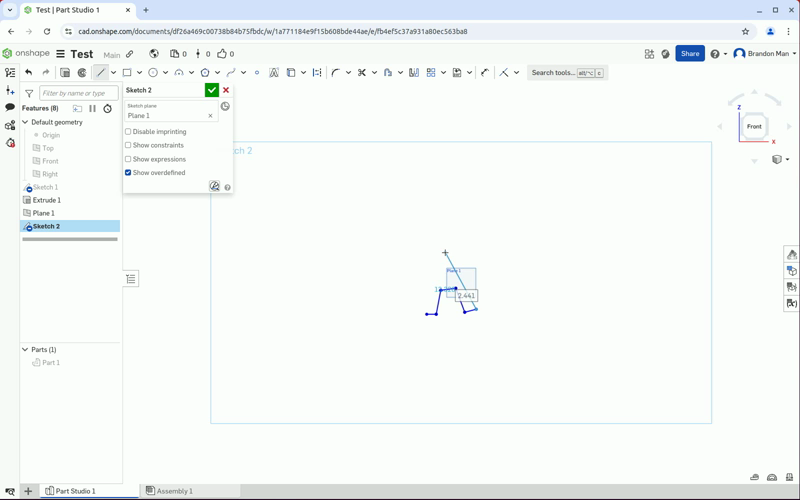
key_down(shift)
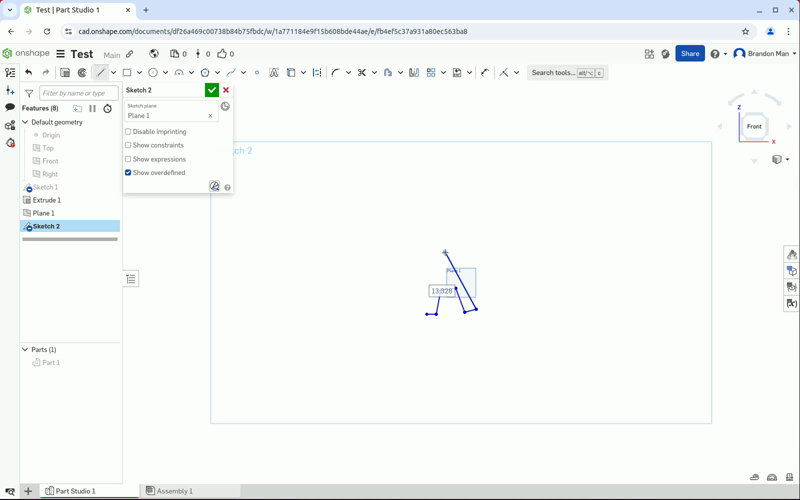
mouse_move(426, 314)
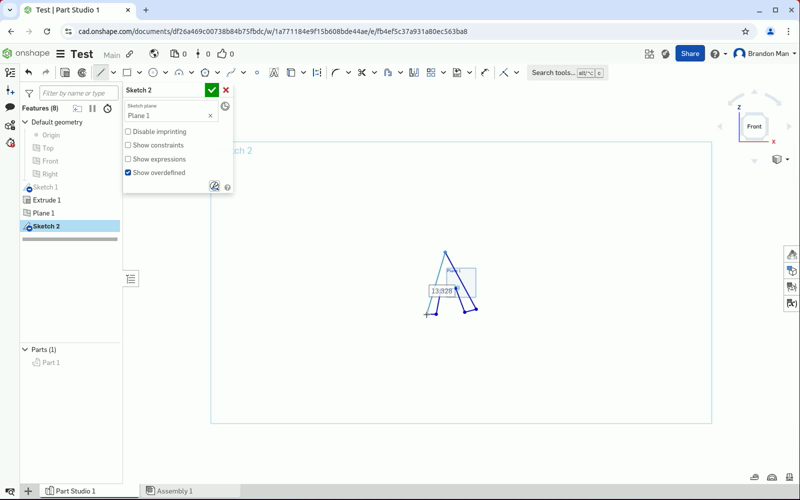
key_up(shift)
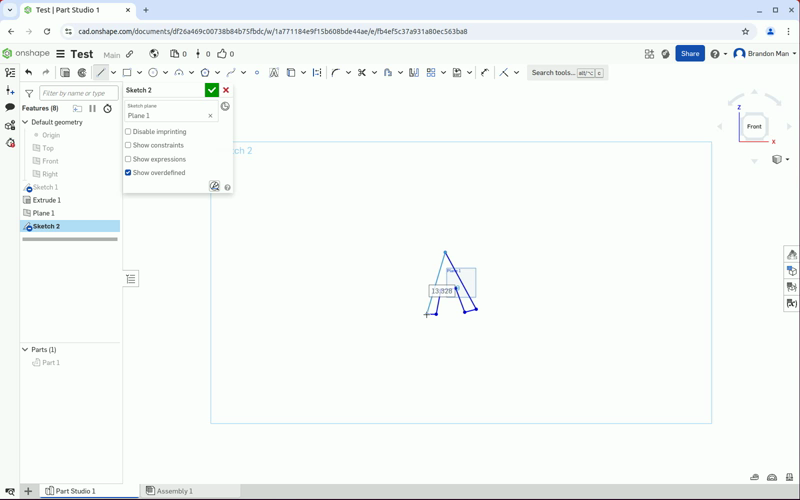
click(426, 314)
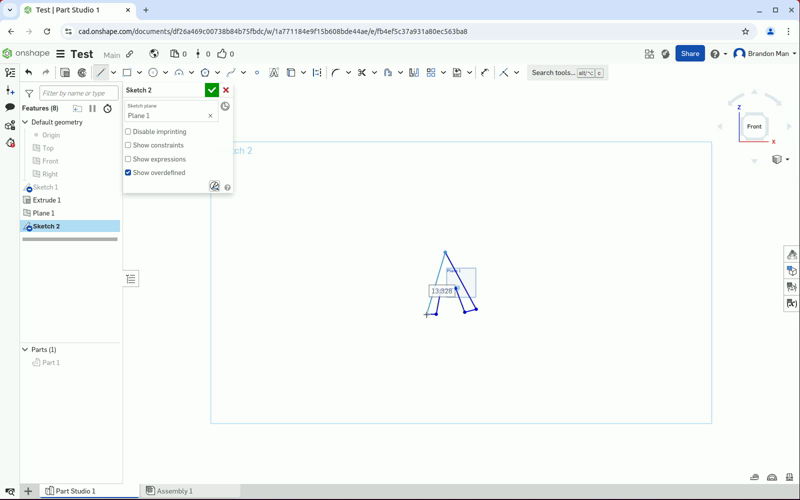
key(esc)
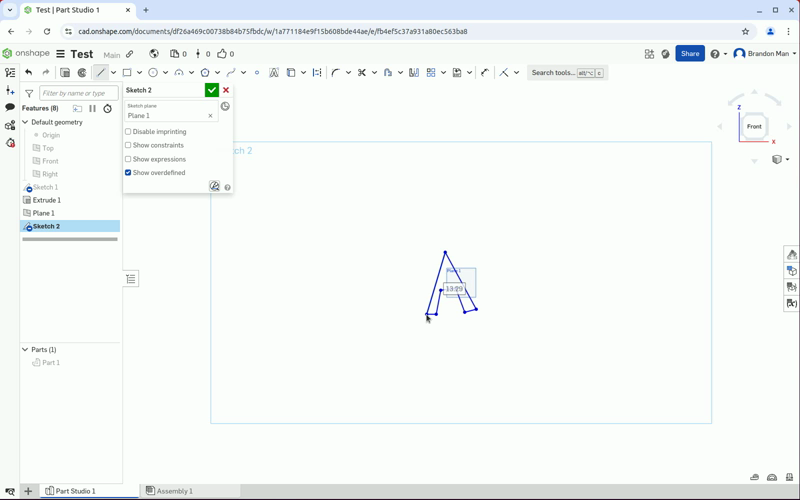
key(l)
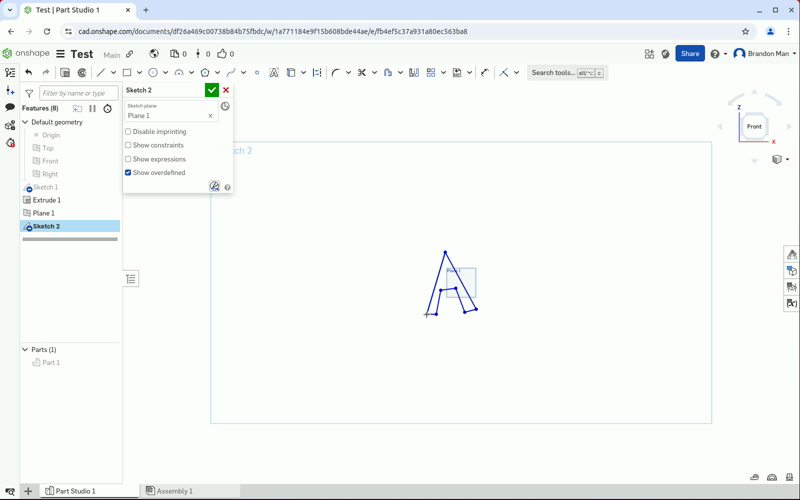
key_down(shift)
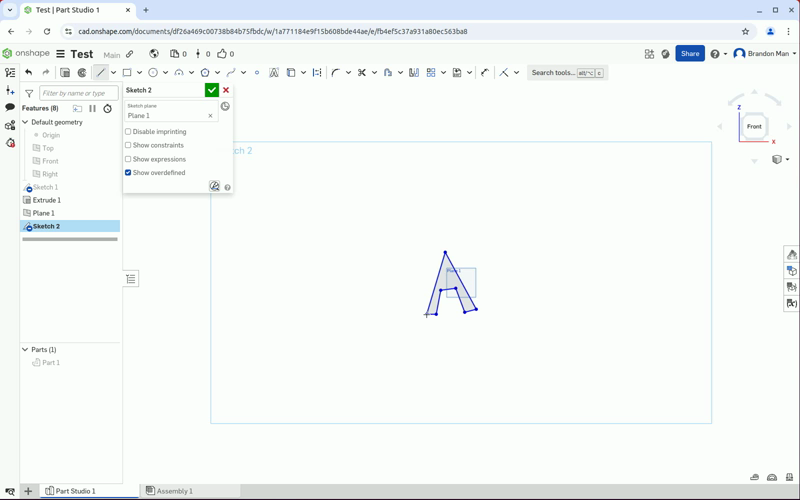
mouse_move(440, 284)
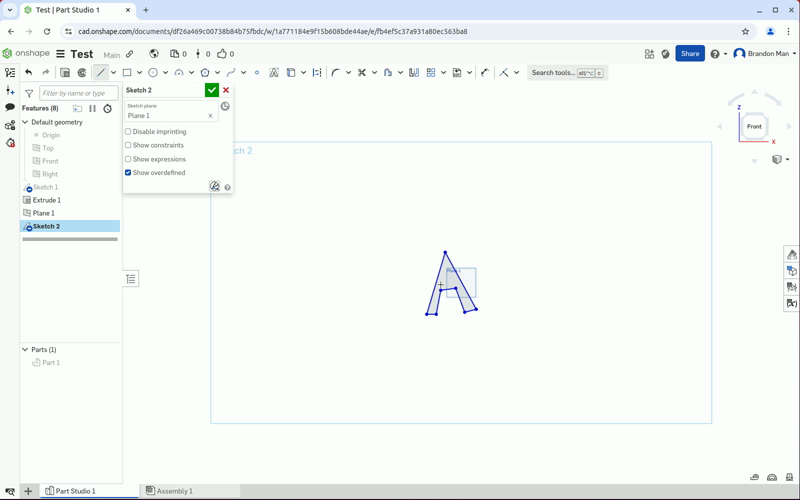
click(440, 284)
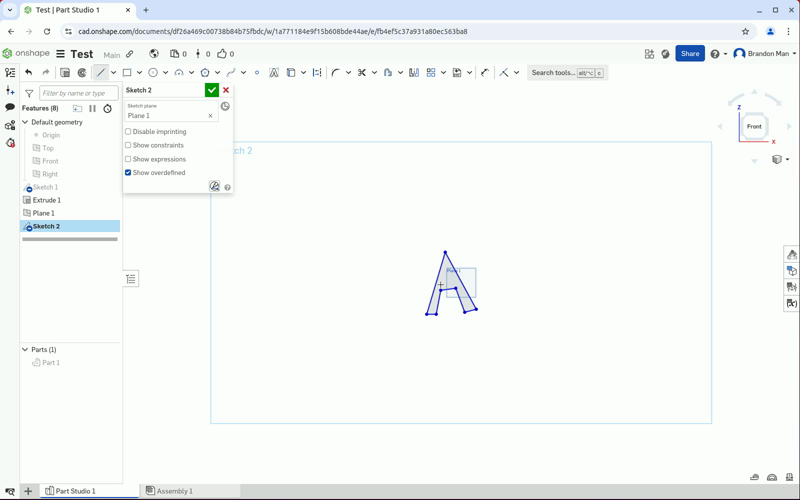
key_up(shift)
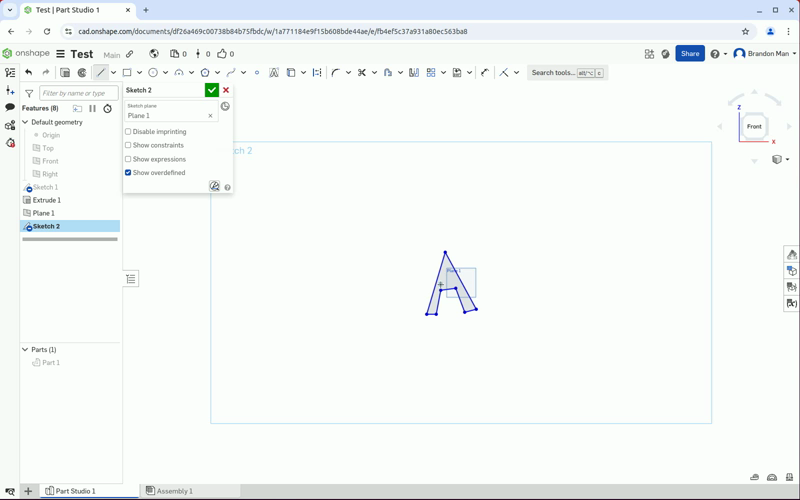
key_down(shift)
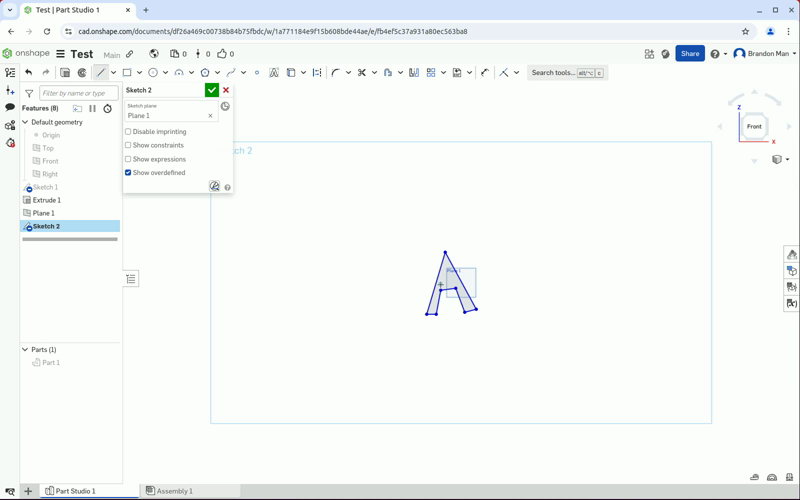
mouse_move(470, 284)
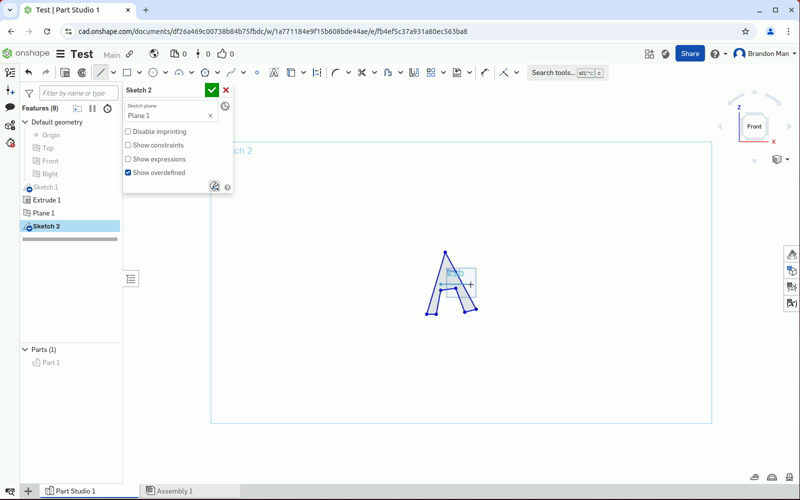
mouse_move(453, 281)
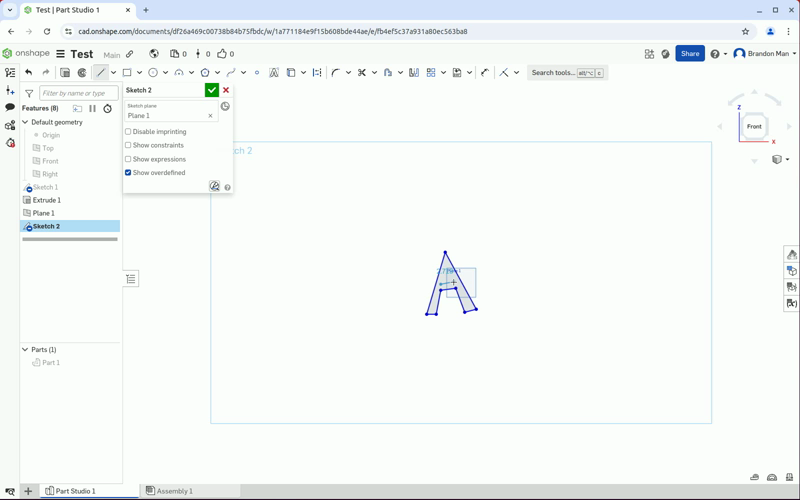
click(453, 281)
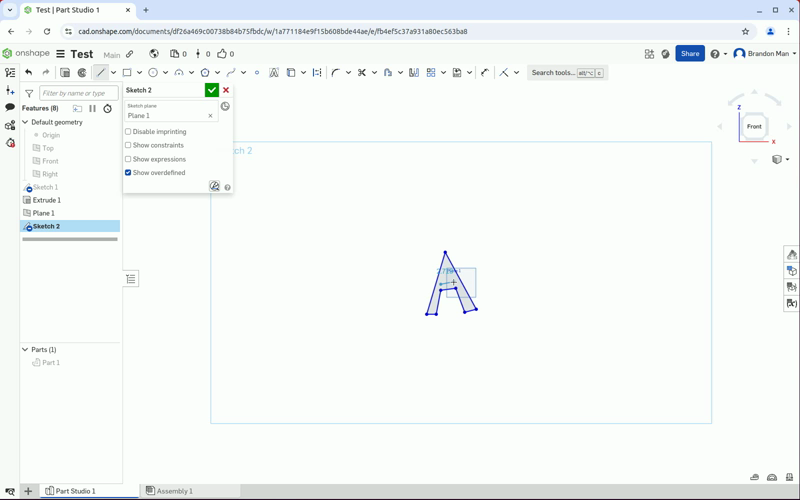
key_up(shift)
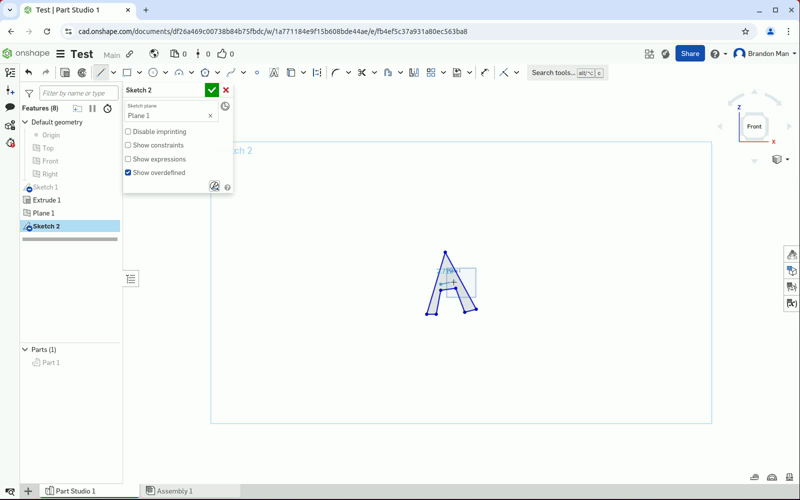
key_down(shift)
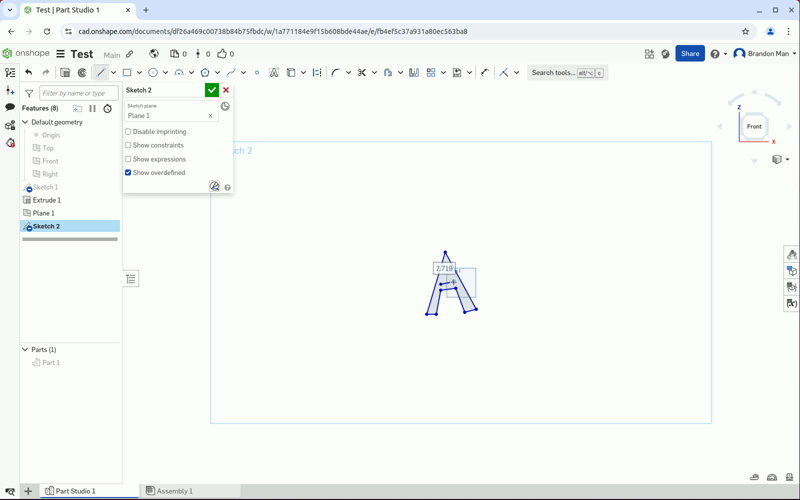
mouse_move(483, 281)
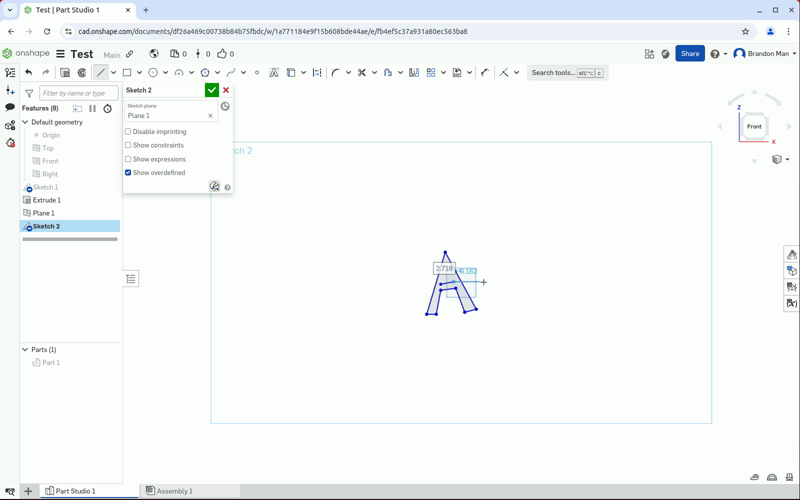
mouse_move(445, 263)
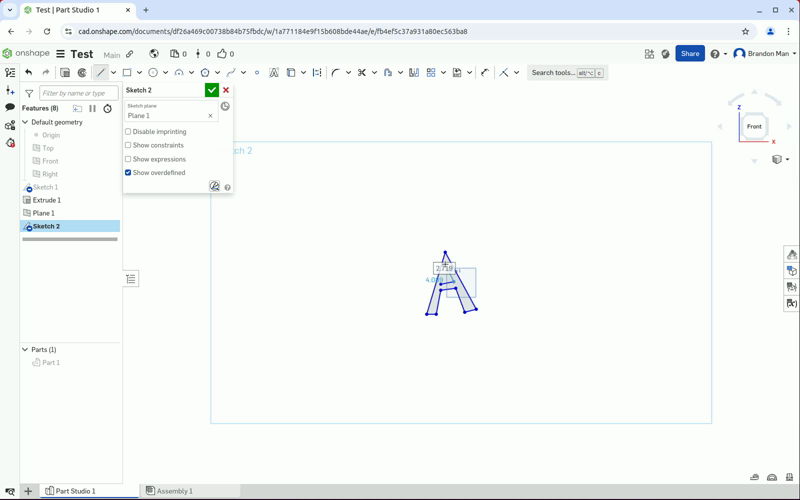
click(445, 263)
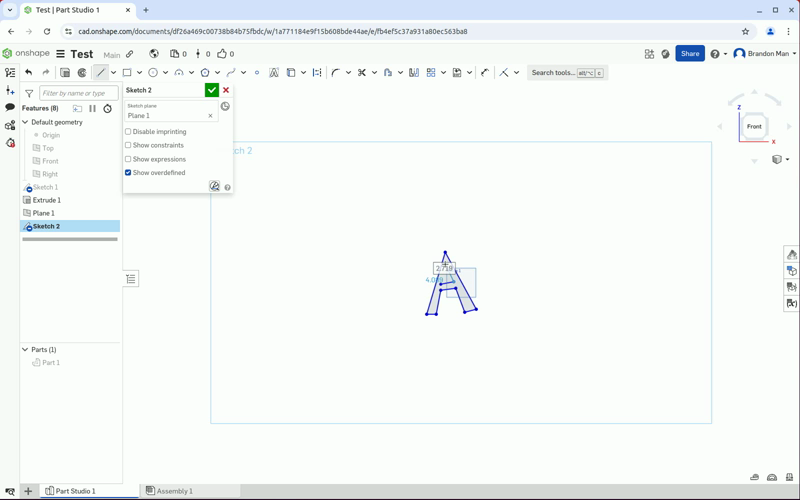
key_up(shift)
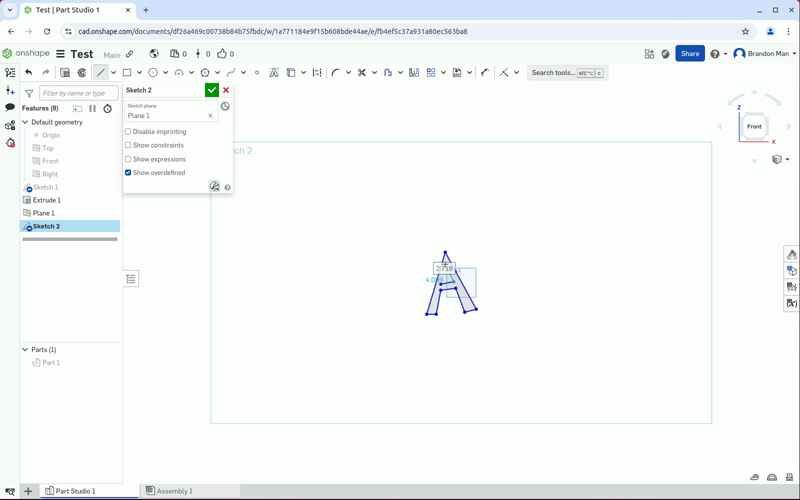
mouse_move(475, 263)
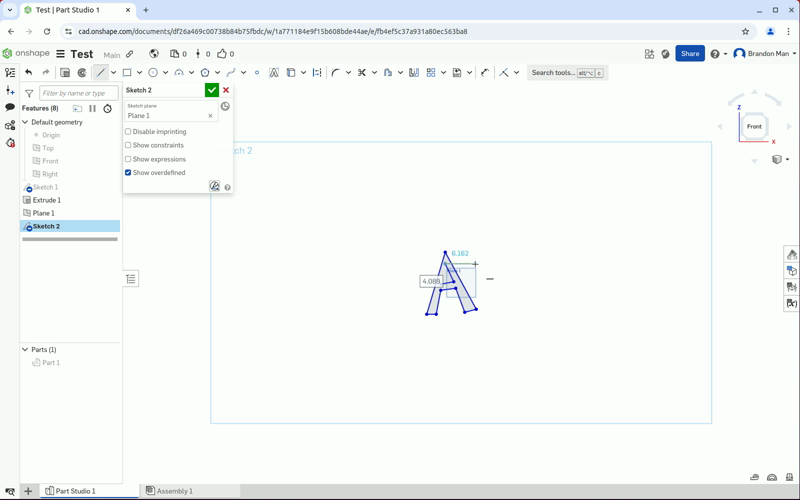
key_down(shift)
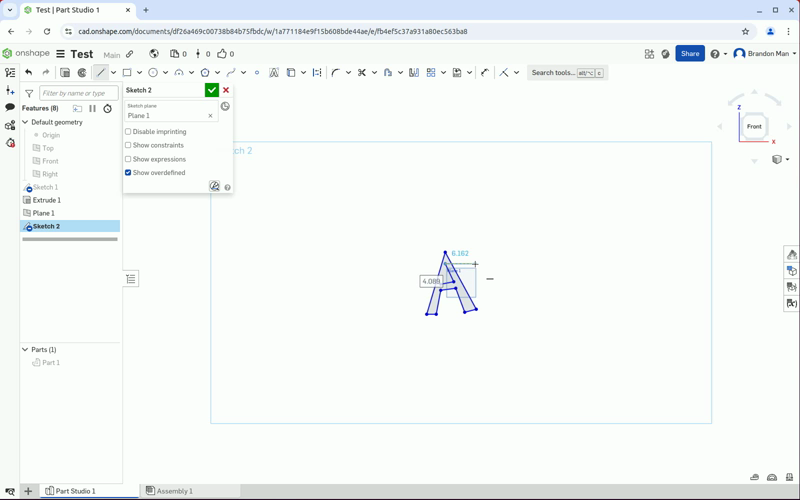
mouse_move(440, 284)
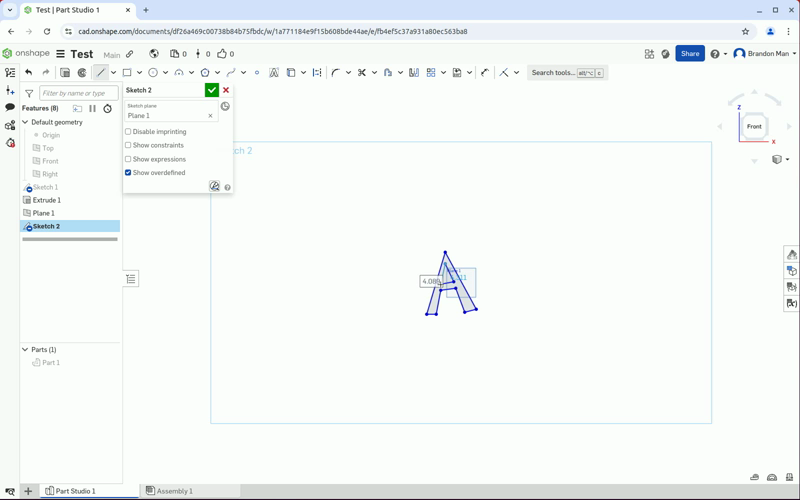
key_up(shift)
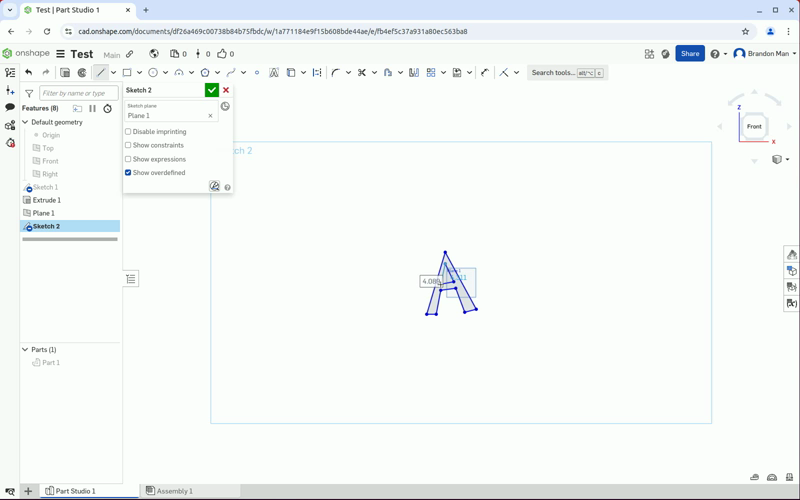
click(440, 284)
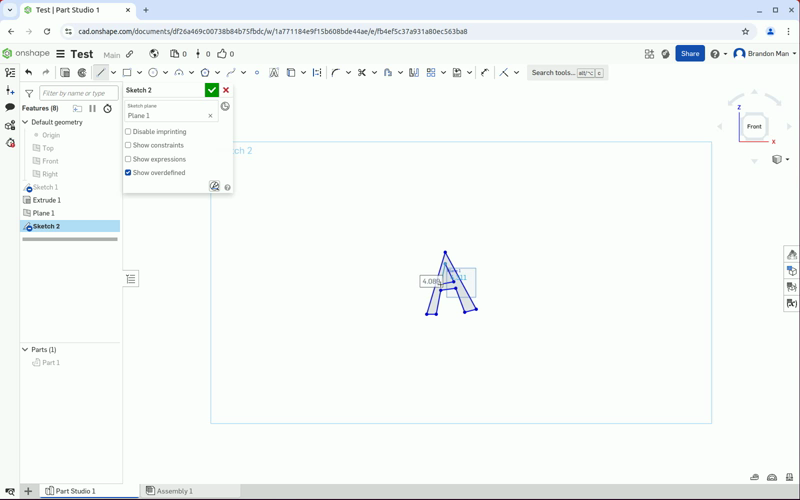
key(esc)
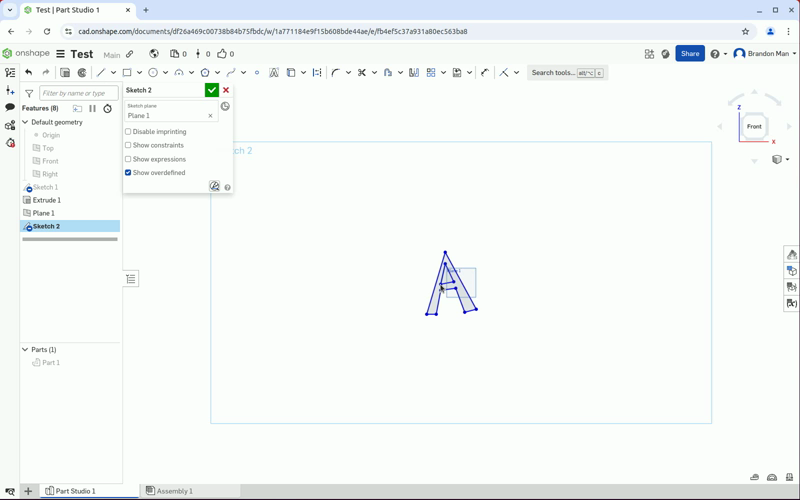
mouse_move(438, 297)
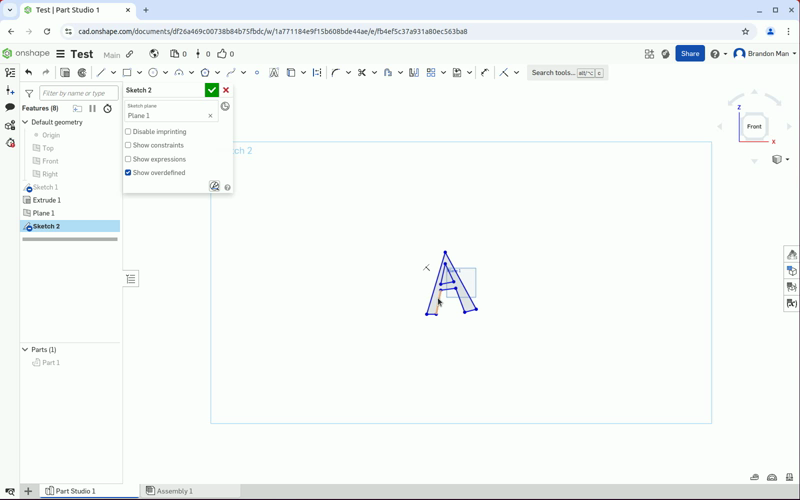
scroll(6)
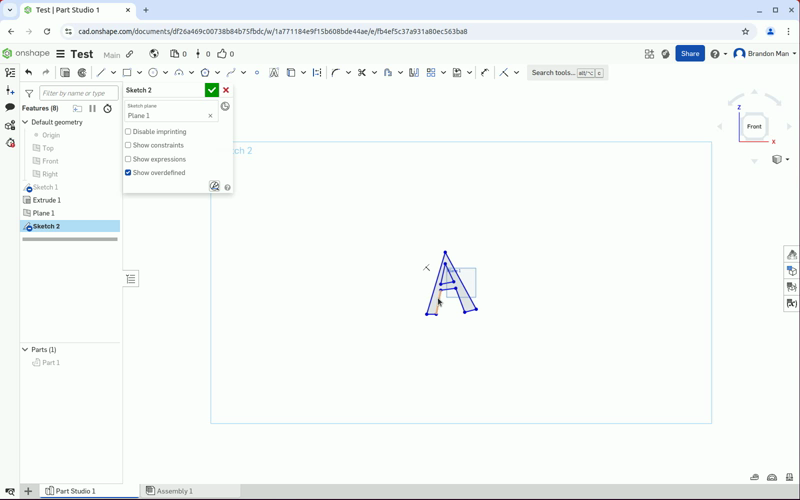
scroll(6)
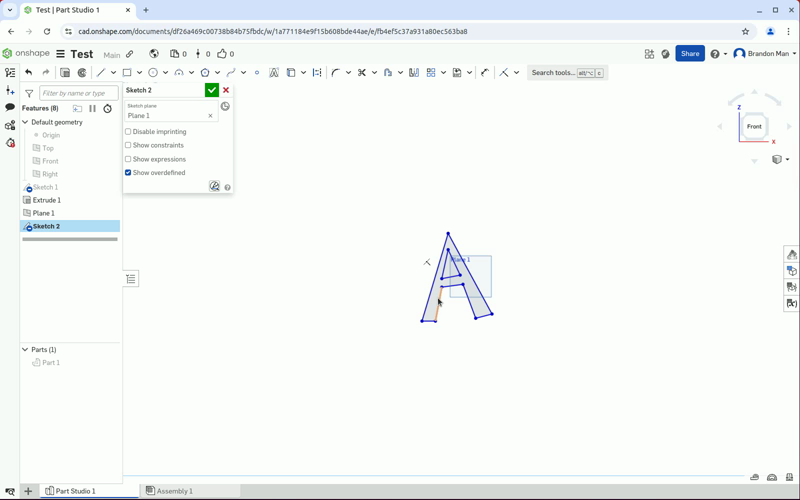
scroll(6)
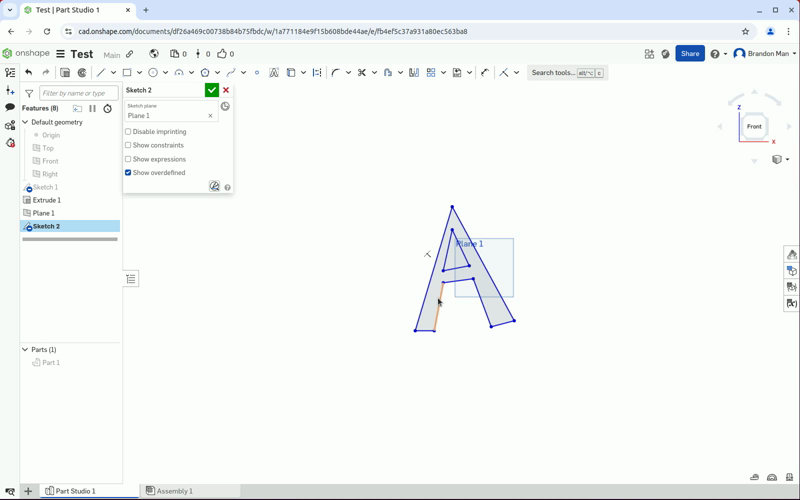
scroll(6)
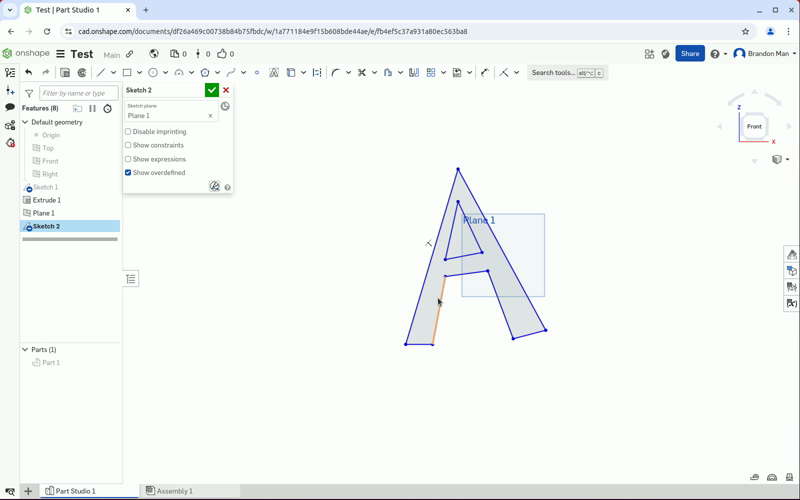
scroll(6)
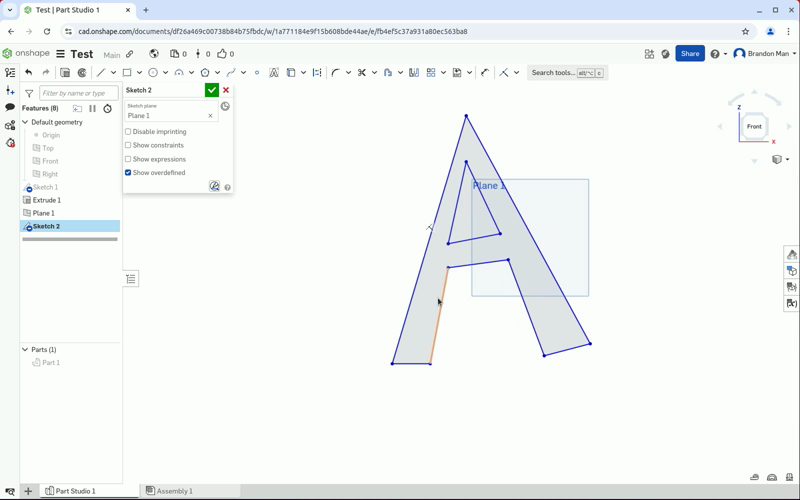
scroll(6)
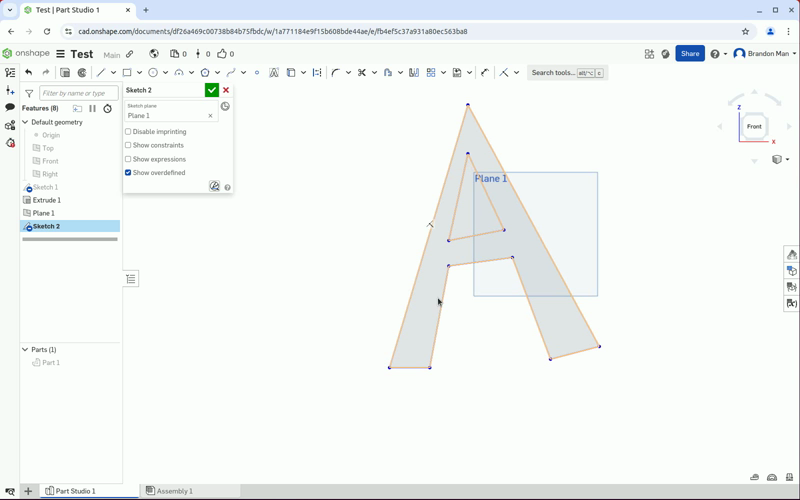
scroll(6)
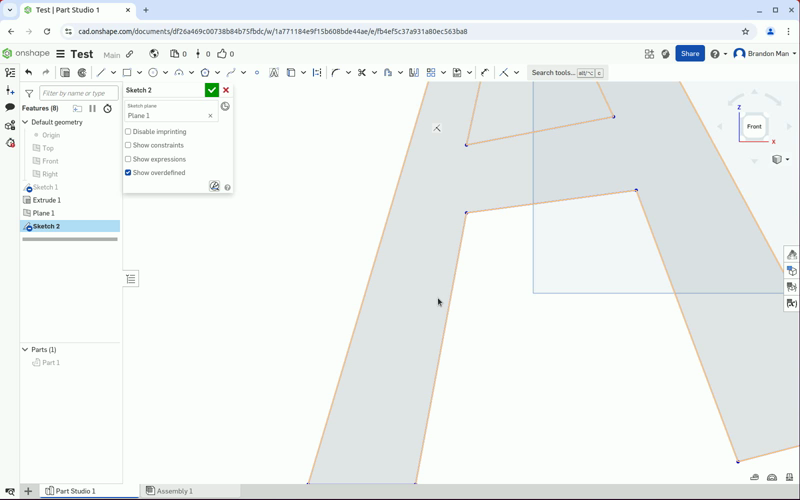
click(438, 297)
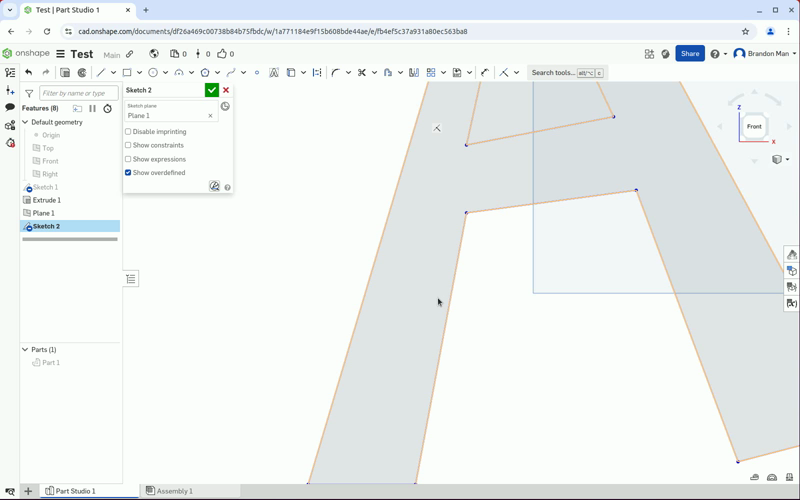
scroll(-6)
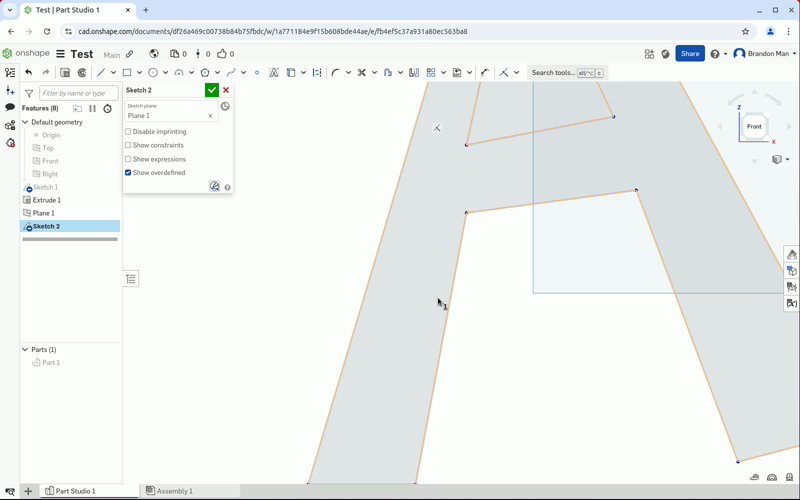
scroll(-6)
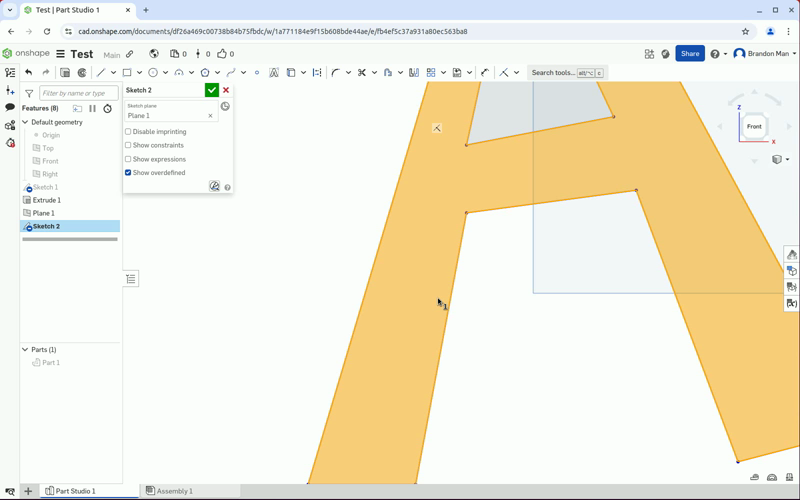
scroll(-6)
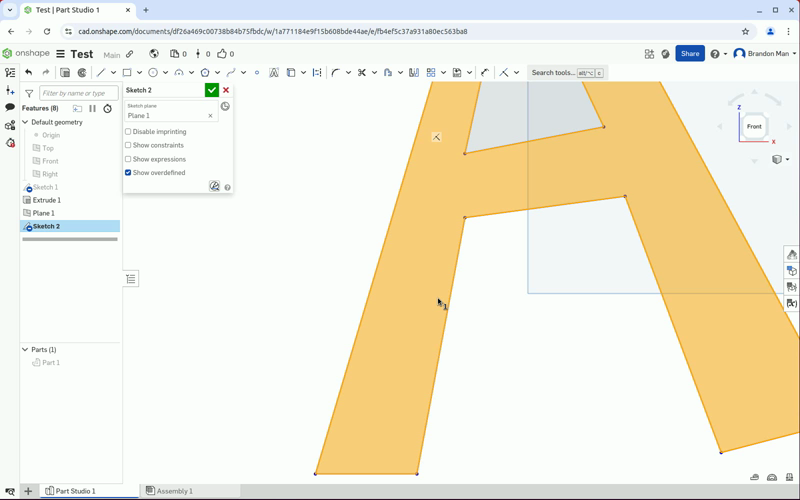
scroll(-6)
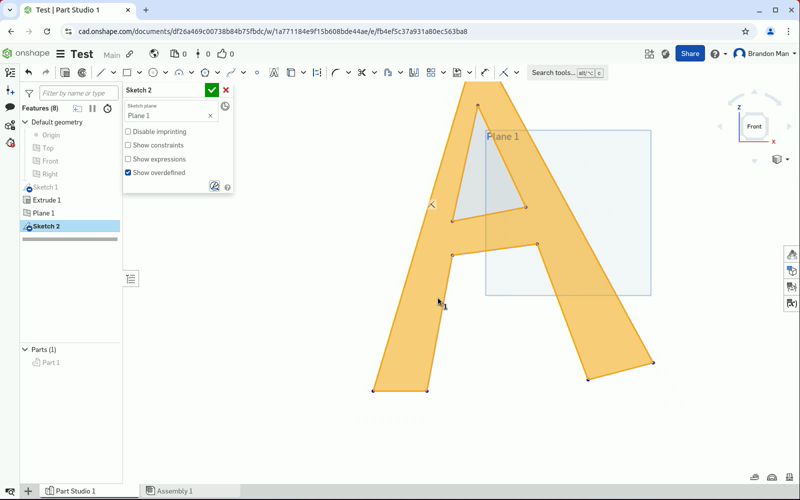
scroll(-6)
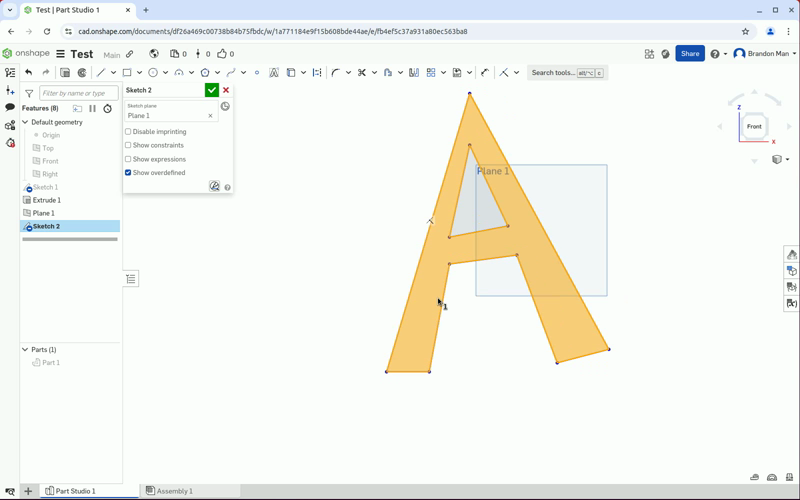
scroll(-6)
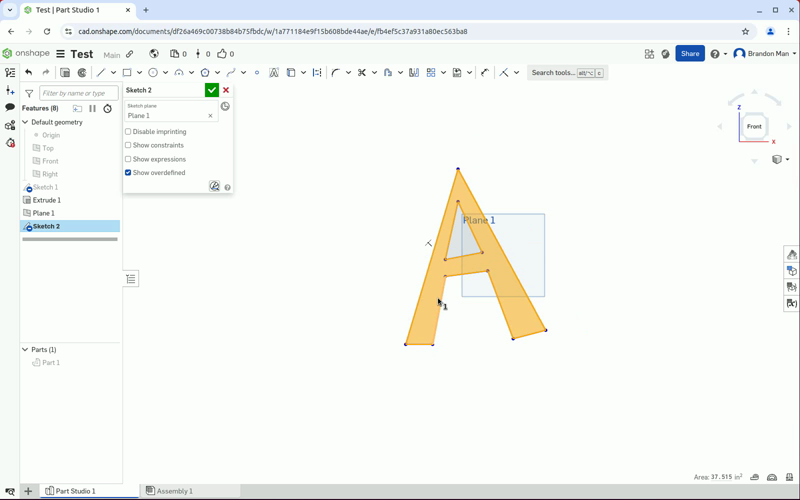
scroll(-6)
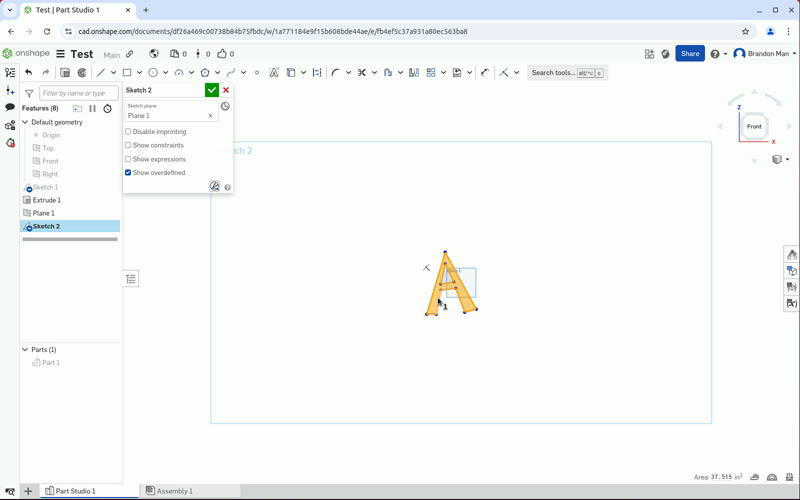
mouse_move(73, 352)
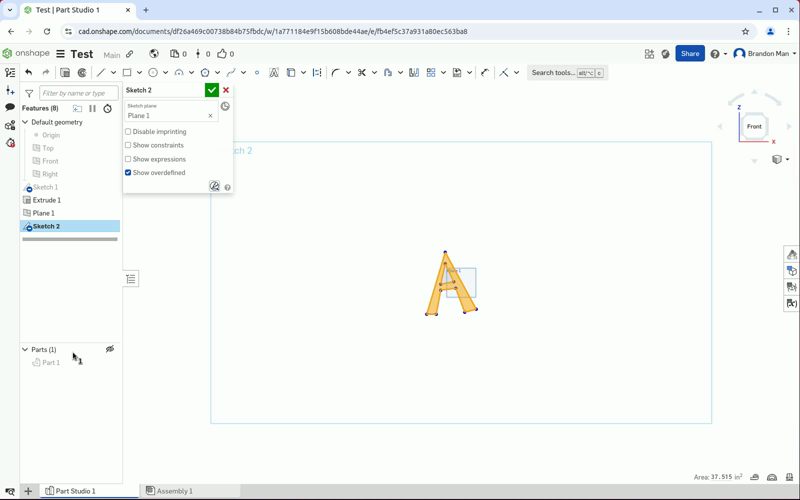
key(shift+y)
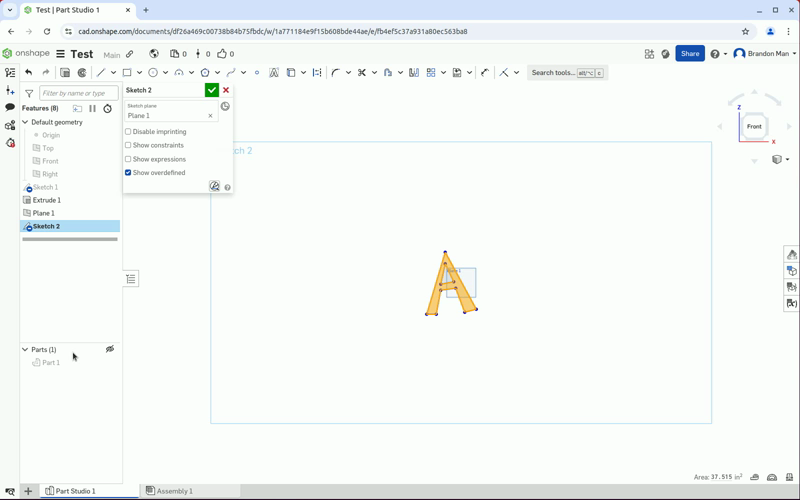
key(shift+e)
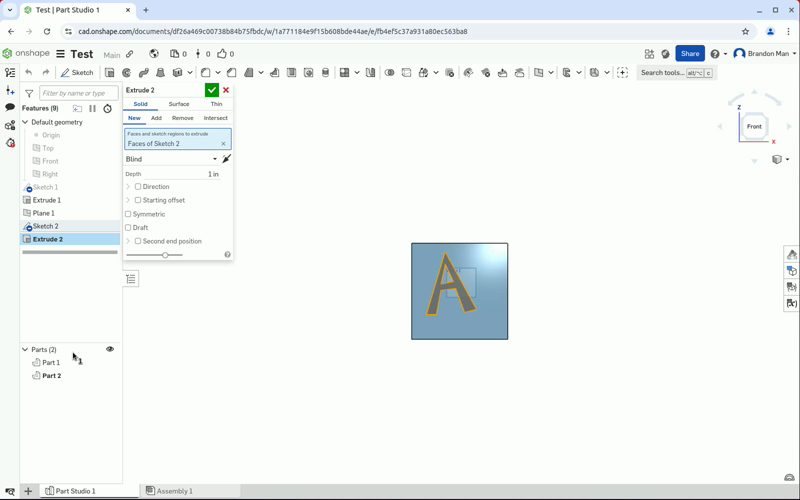
mouse_move(143, 106)
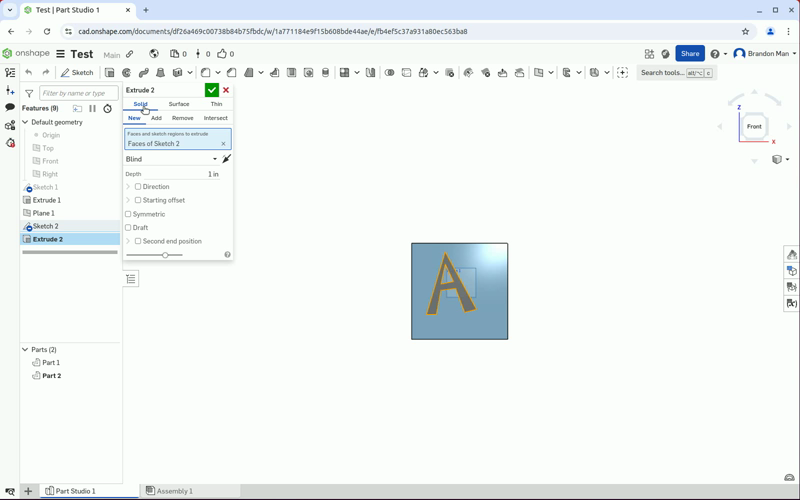
click(143, 106)
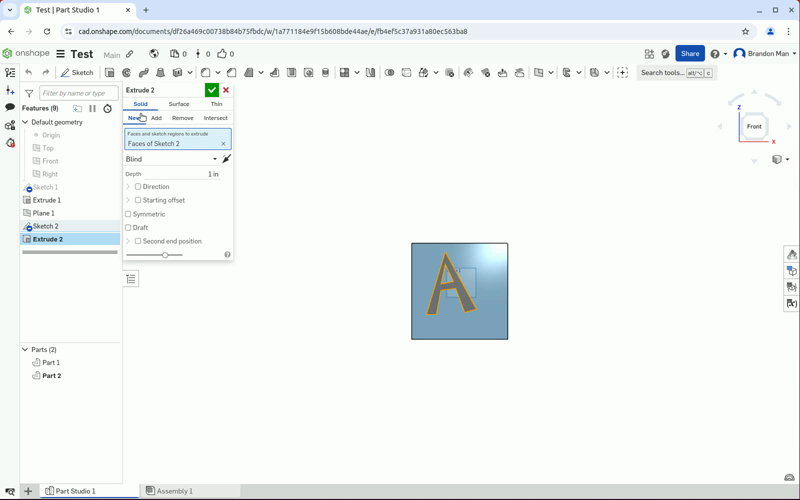
mouse_move(137, 120)
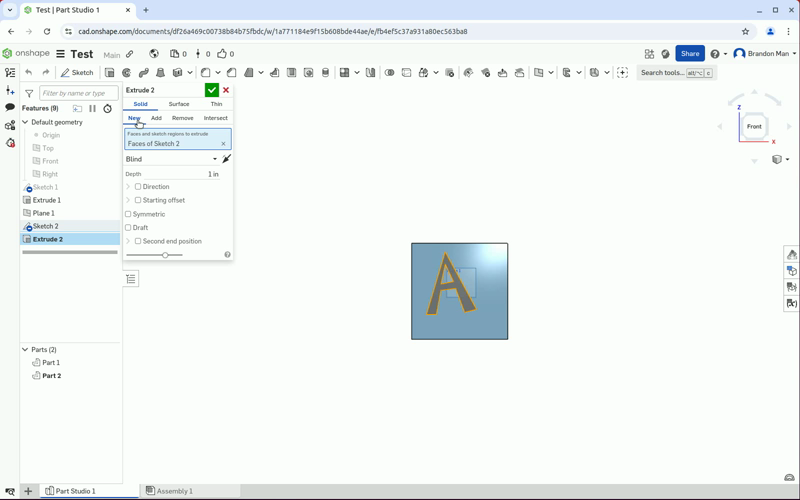
click(137, 120)
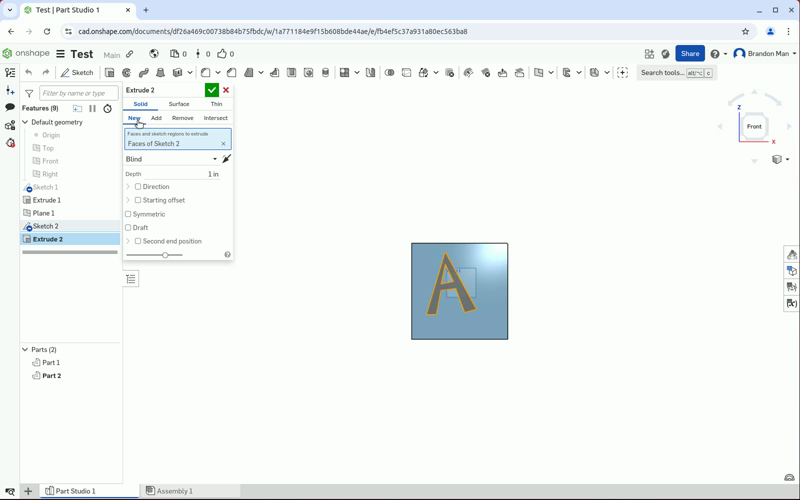
key(tab, 4)
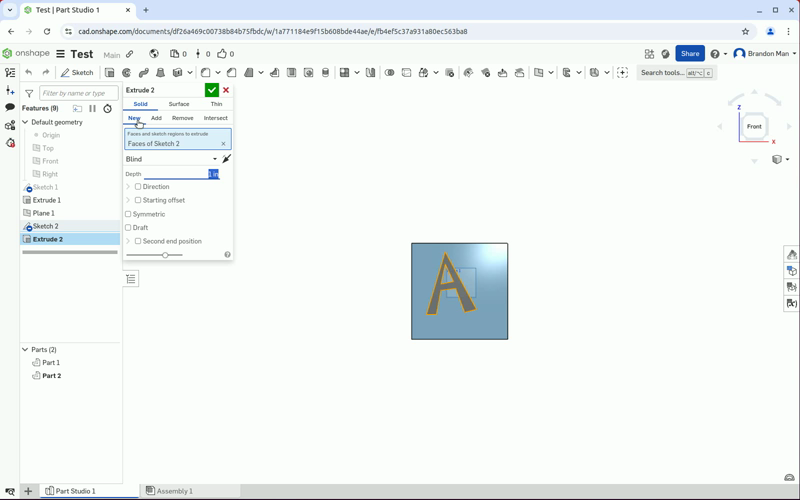
text(3.37)
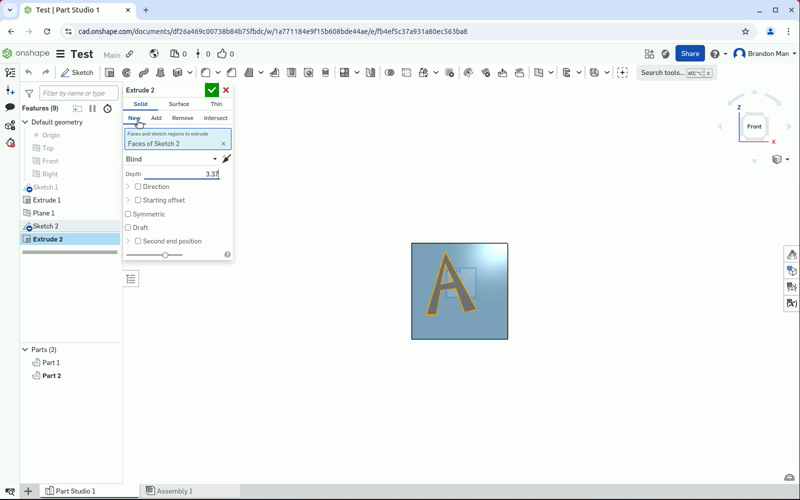
key(enter)
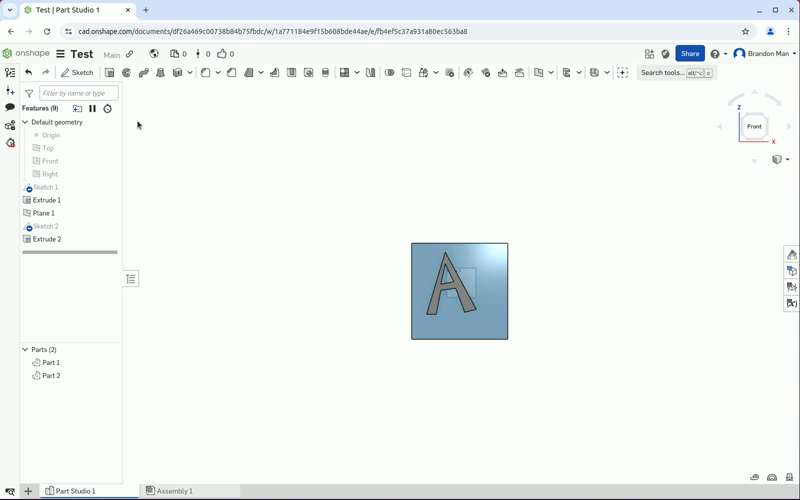
key(shift+h)
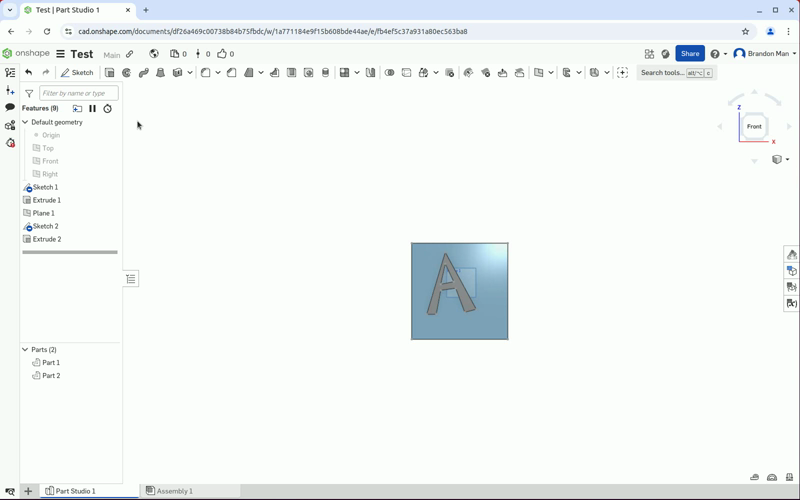
key(shift+h)
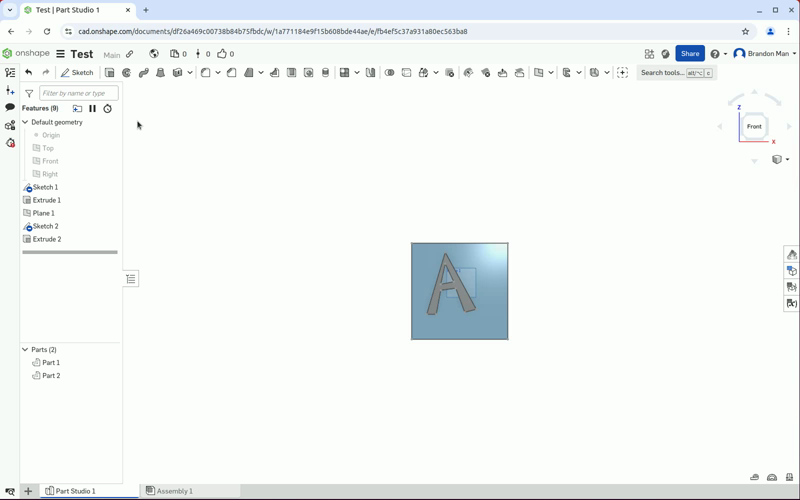
key(shift+7)
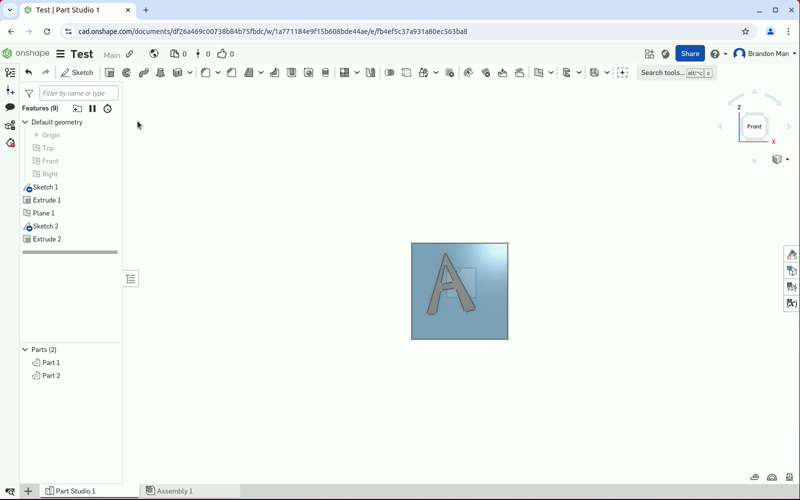
key(left, 2)
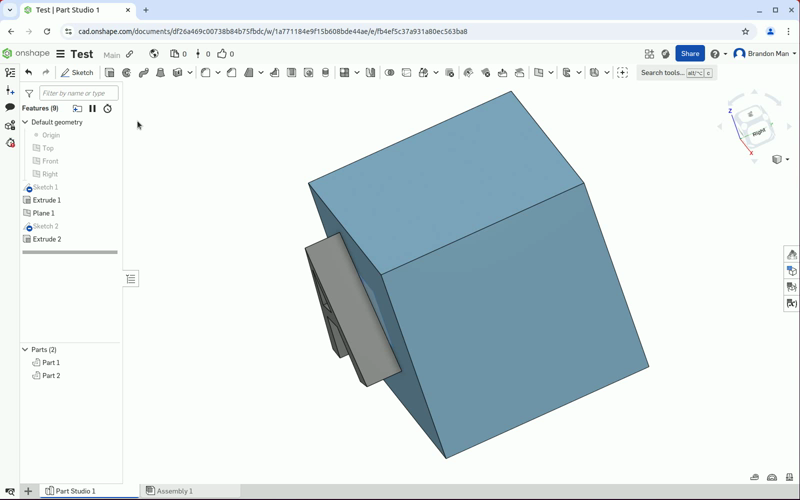
key(down, 2)
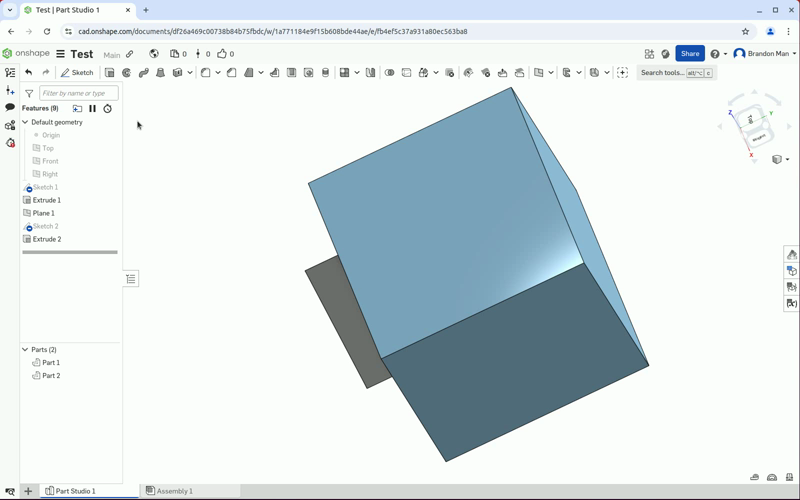
key(up, 2)
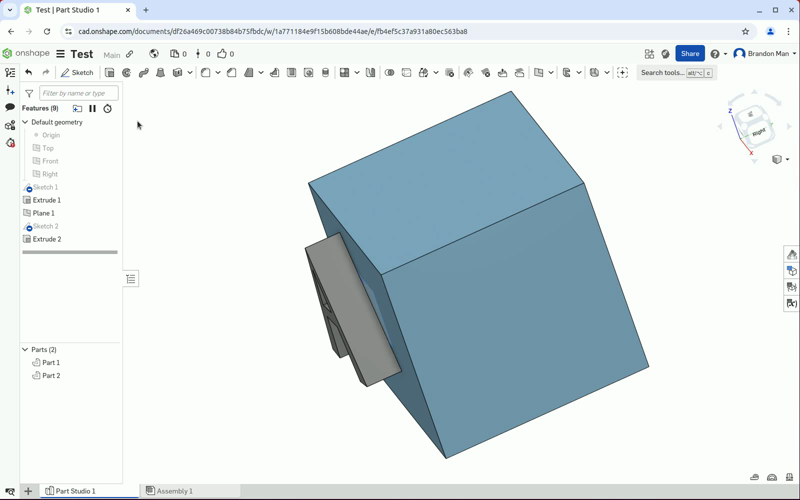
key(right, 2)
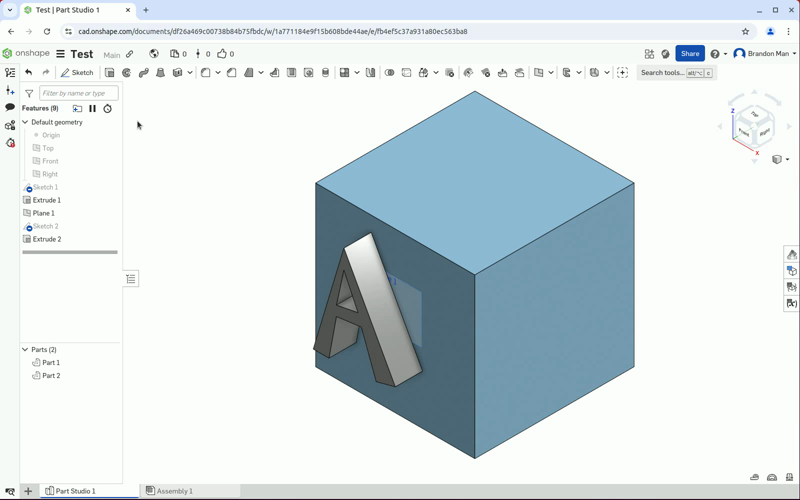
mouse_move(73, 189)
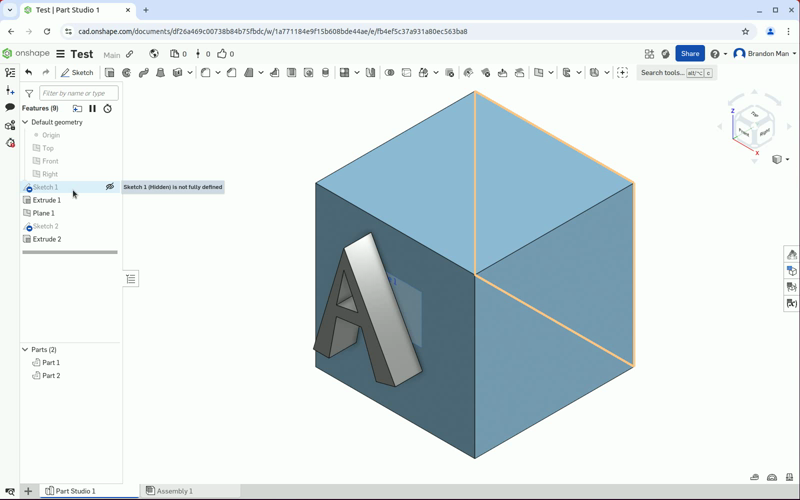
click(73, 189)